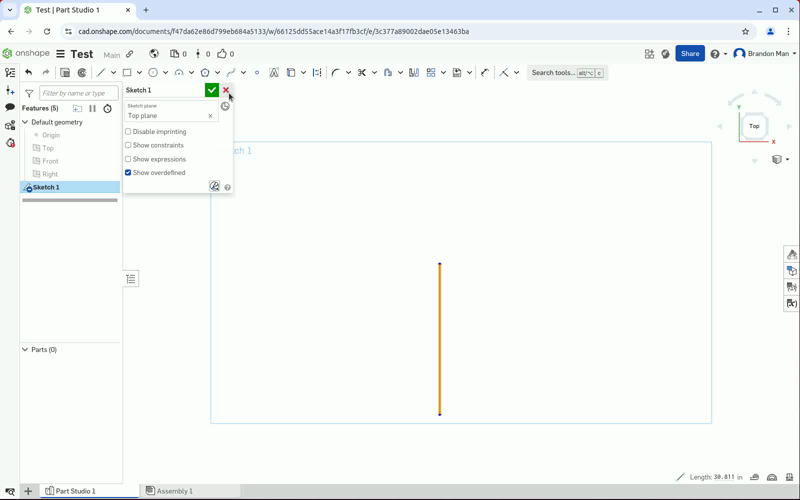
key(shift+h)
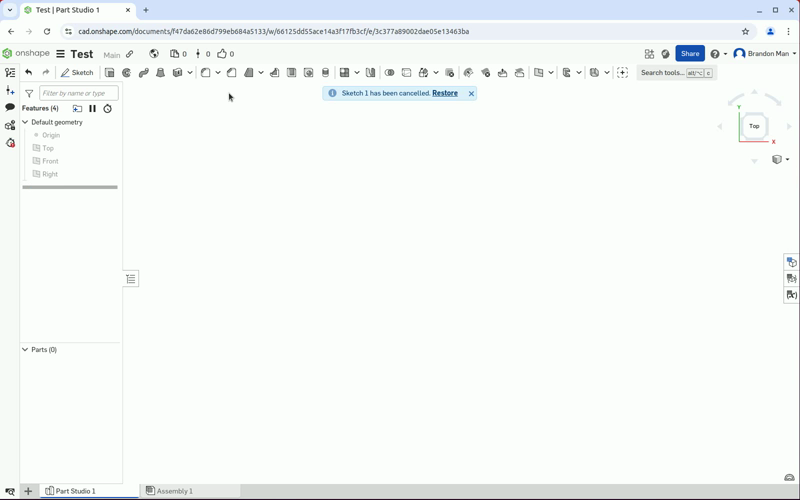
mouse_move(73, 352)
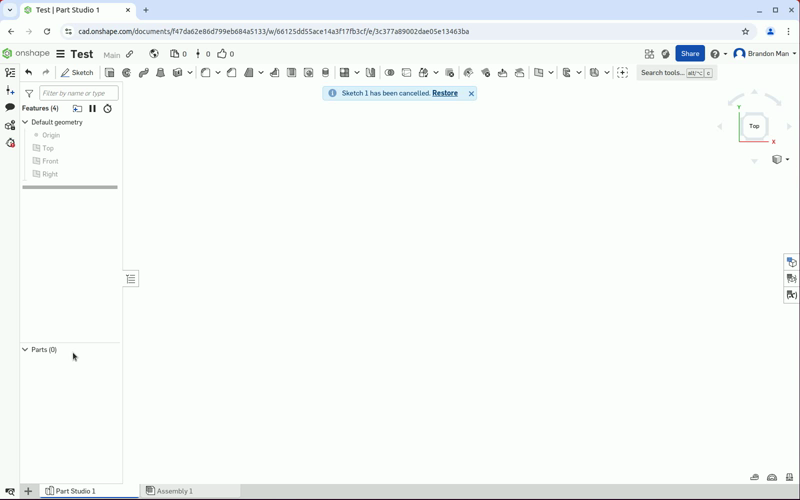
key(y)
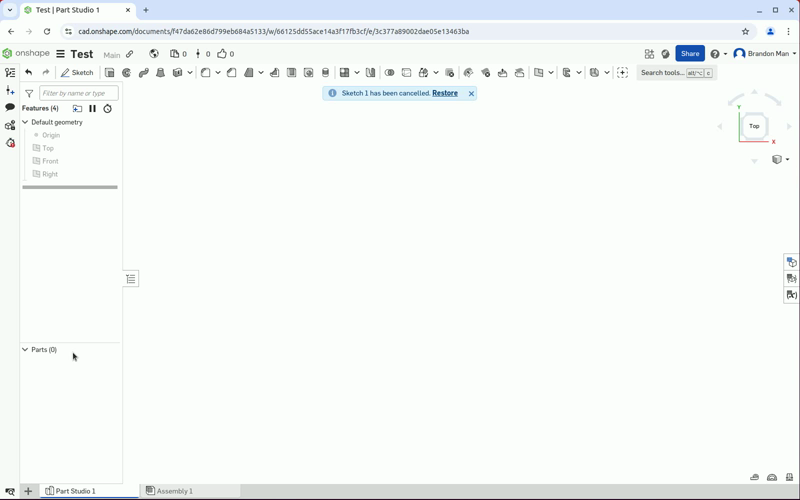
key(shift+p)
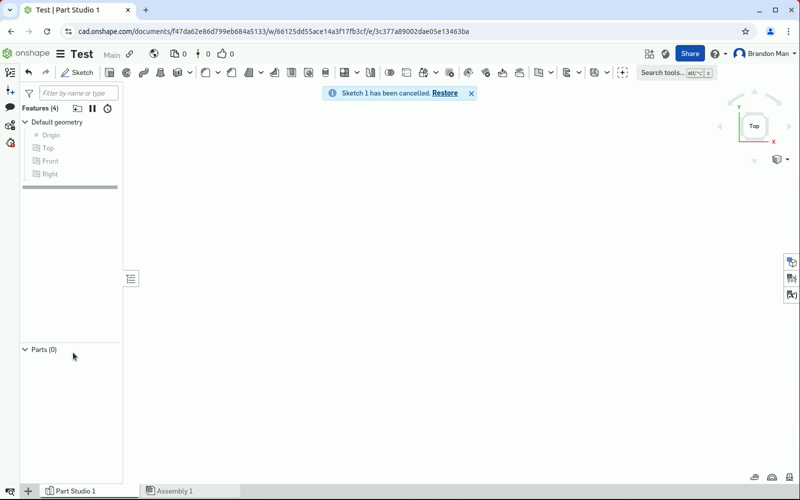
key(space)
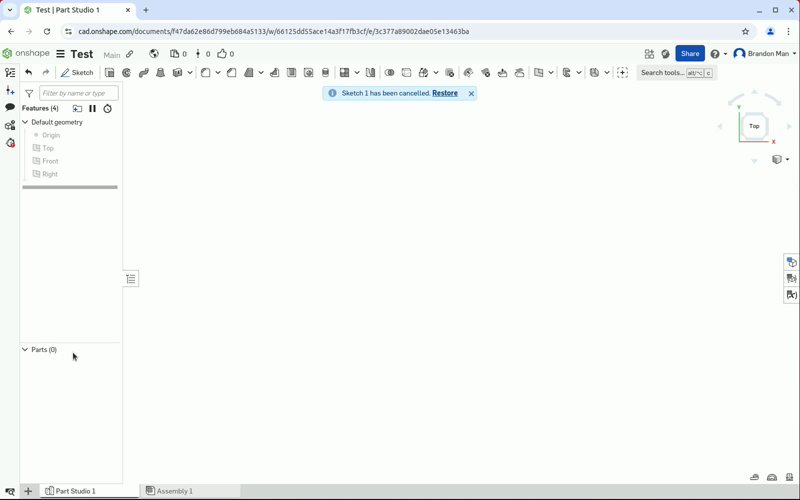
key_down(shift)
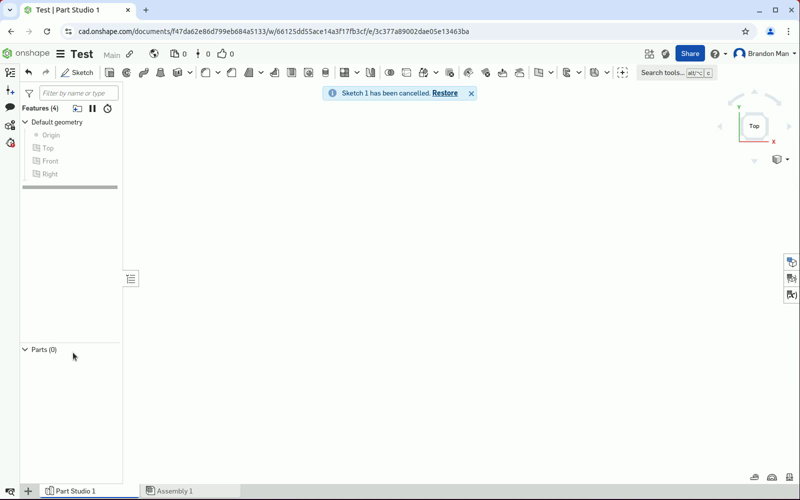
key(up)
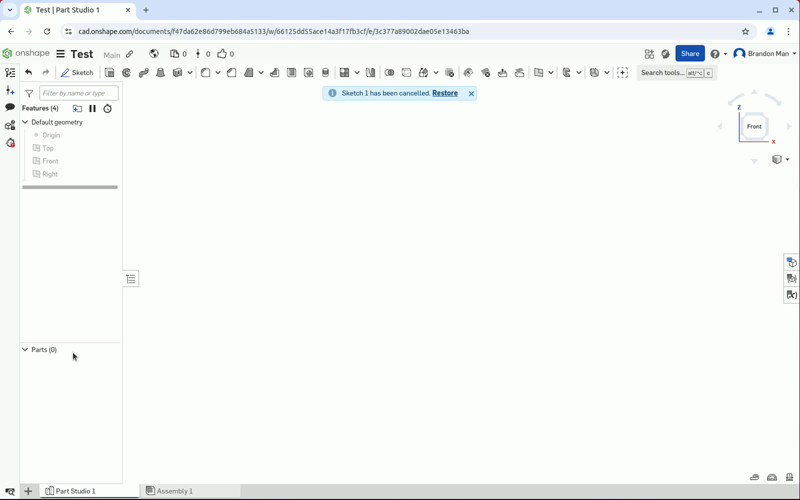
key_up(shift)
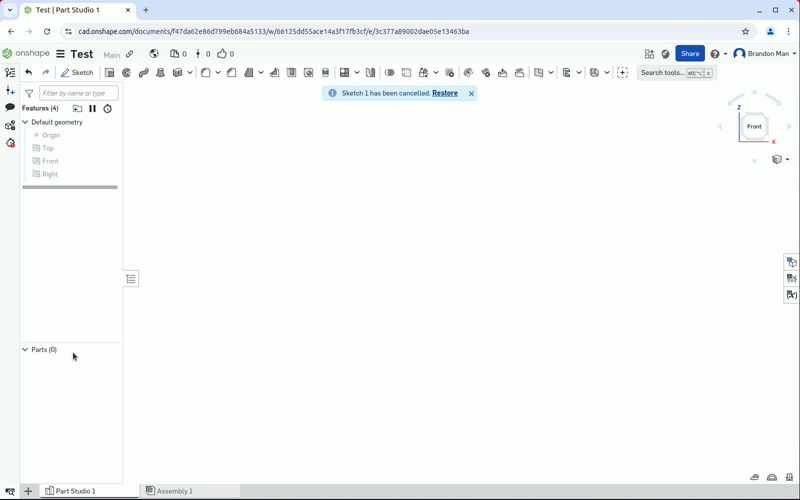
mouse_move(73, 352)
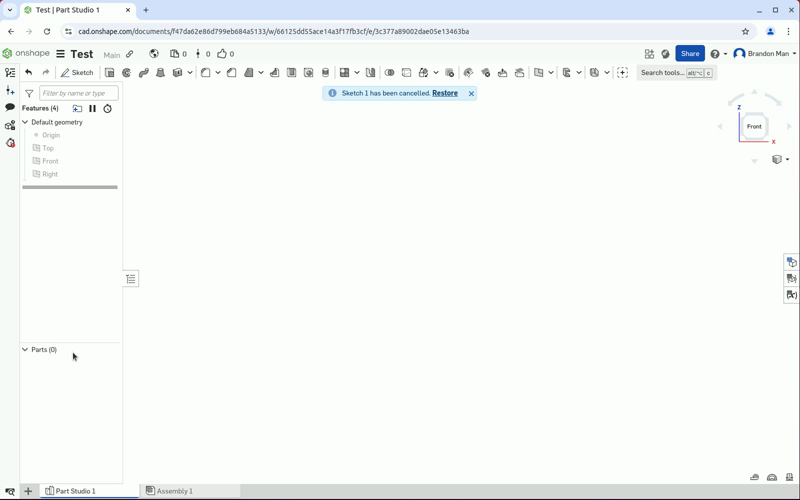
key(shift+y)
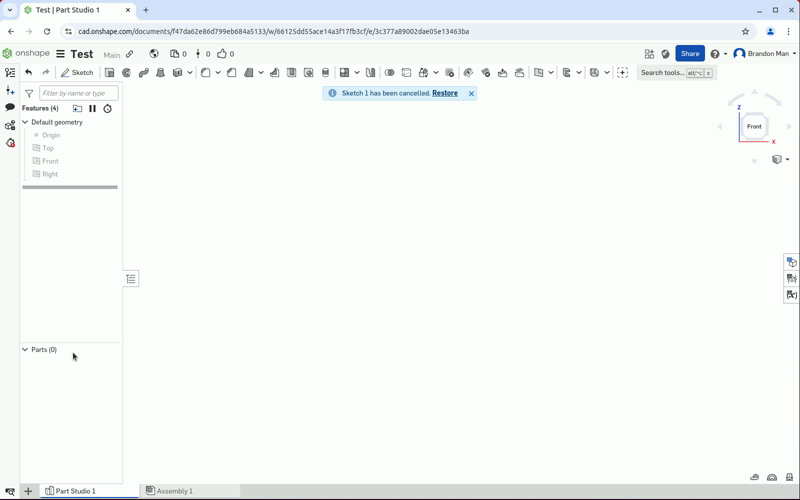
key(shift+s)
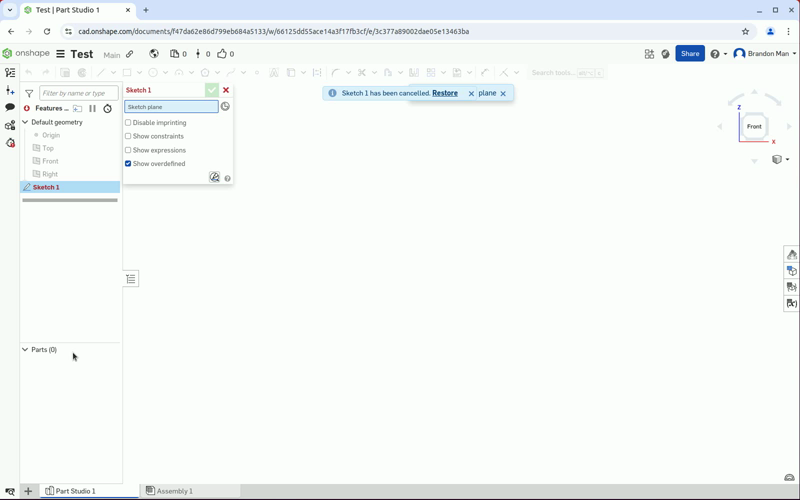
mouse_move(73, 163)
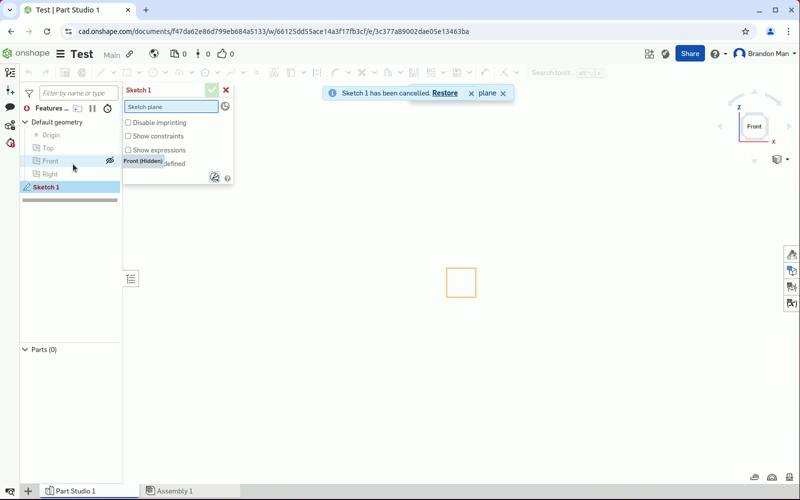
click(73, 163)
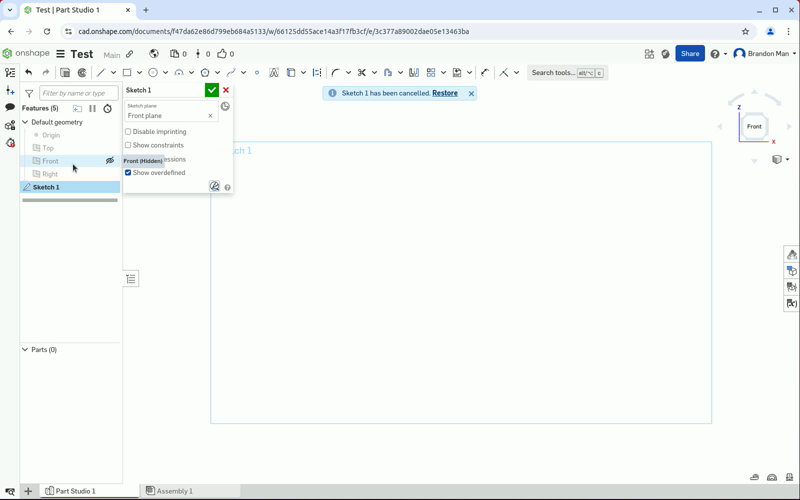
mouse_move(73, 352)
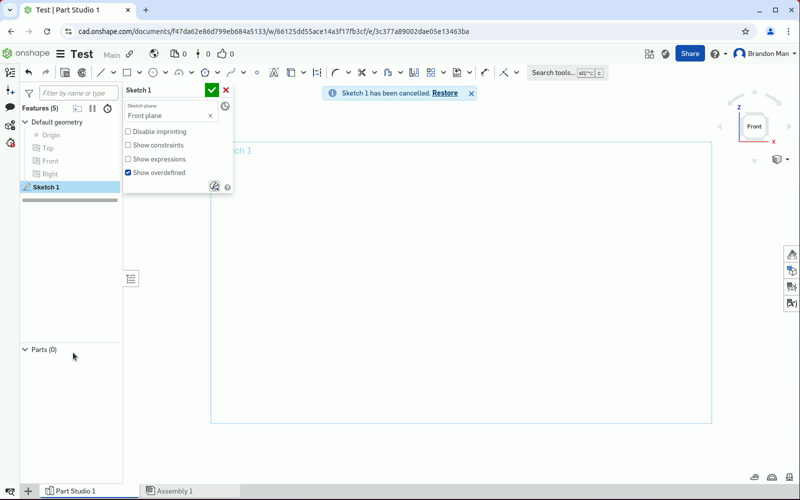
key(y)
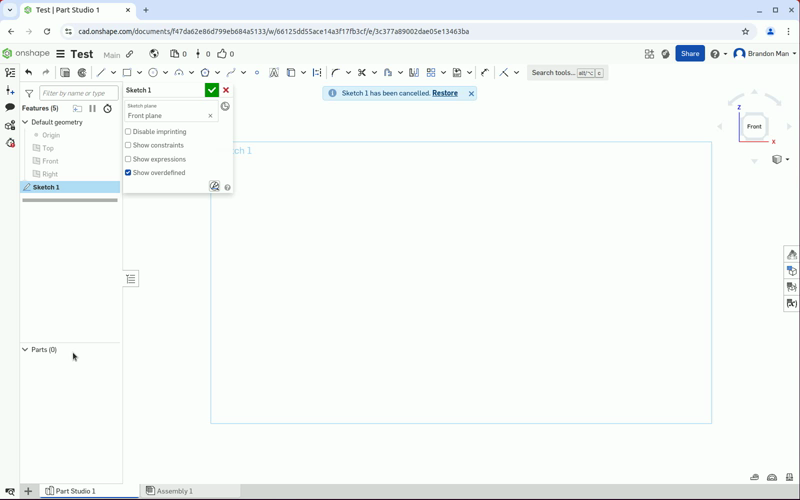
key(l)
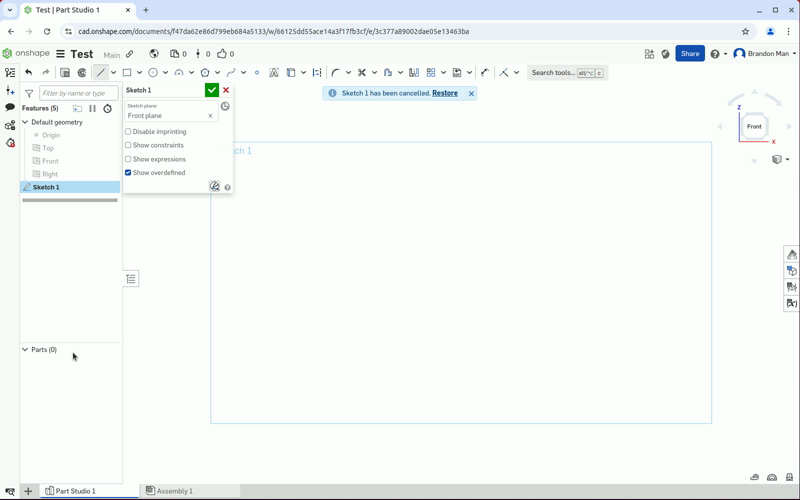
key_down(shift)
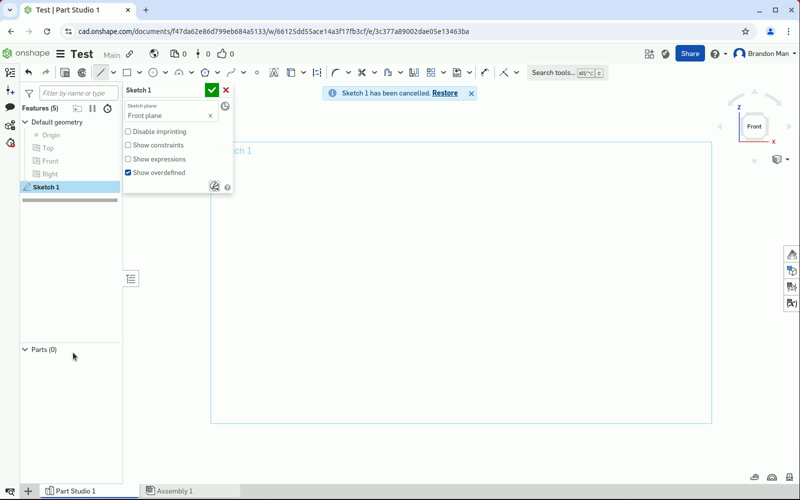
mouse_move(348, 282)
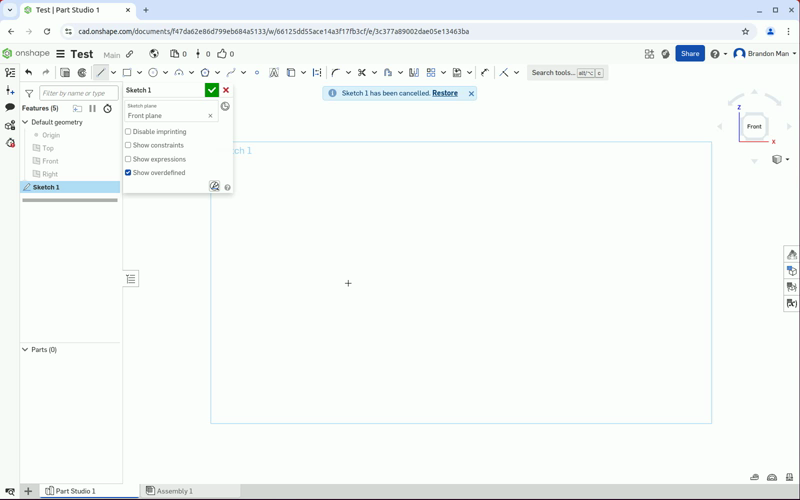
click(348, 282)
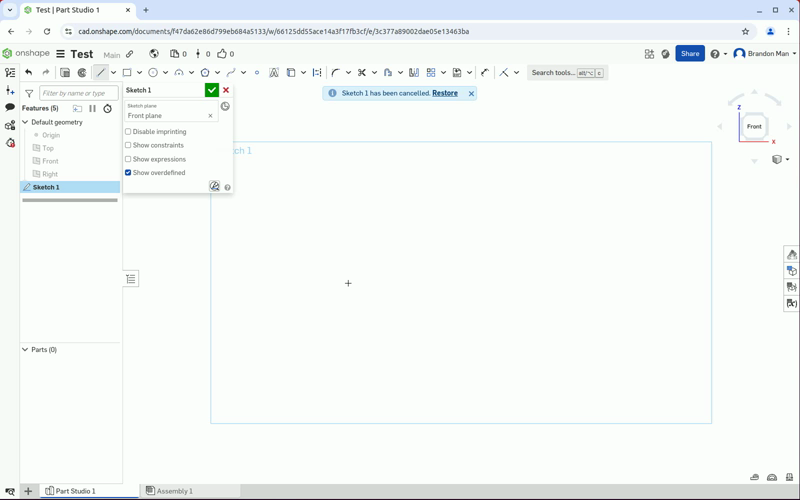
key_up(shift)
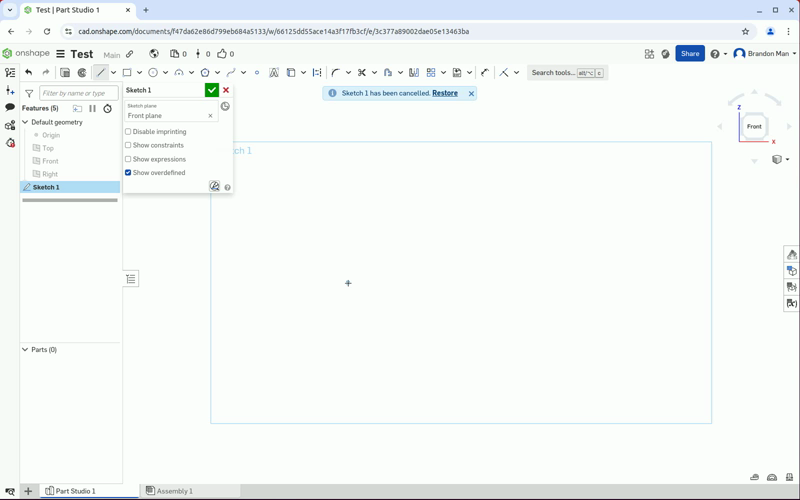
key_down(shift)
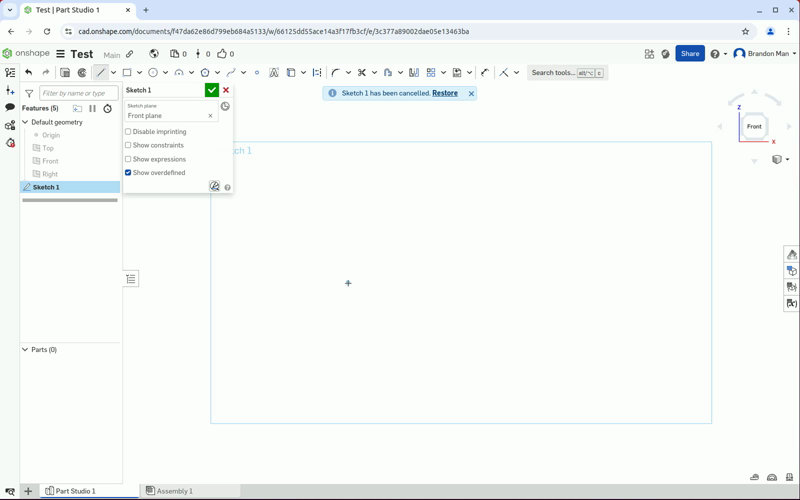
mouse_move(534, 282)
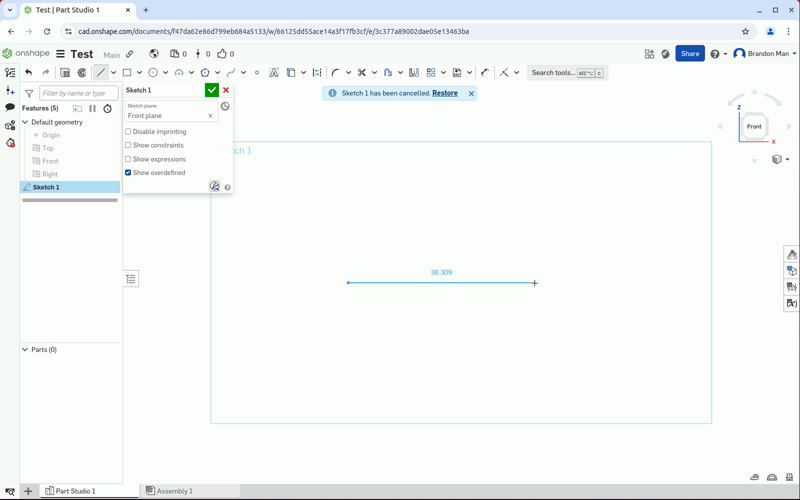
click(534, 282)
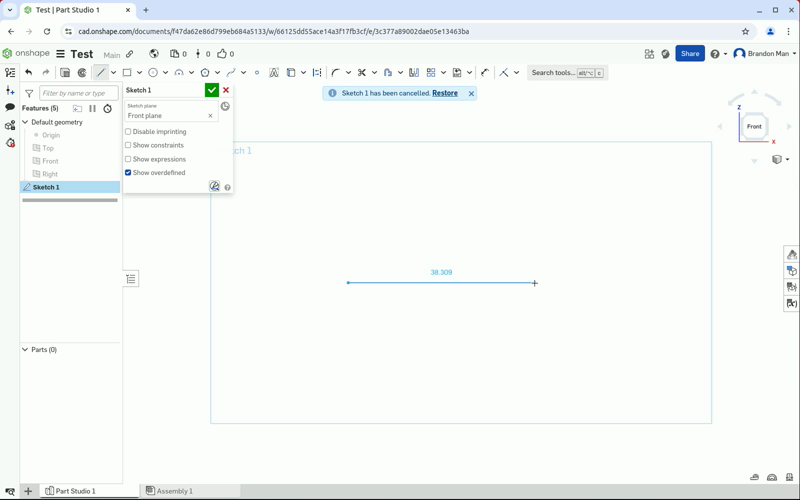
key_up(shift)
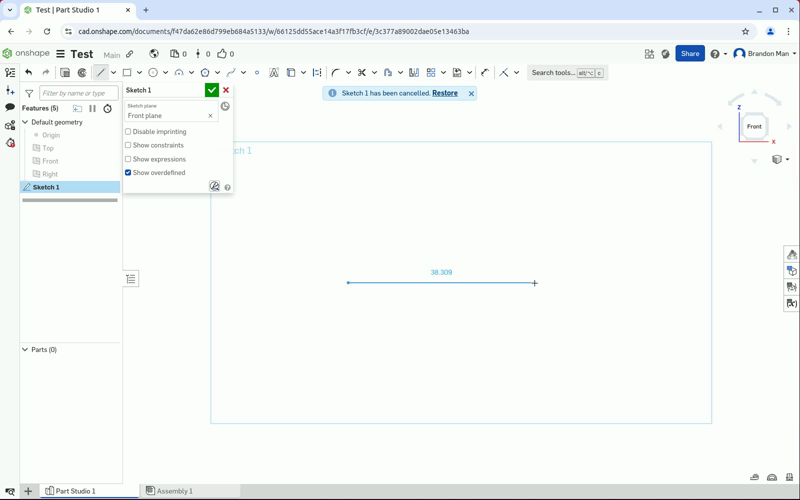
key_down(shift)
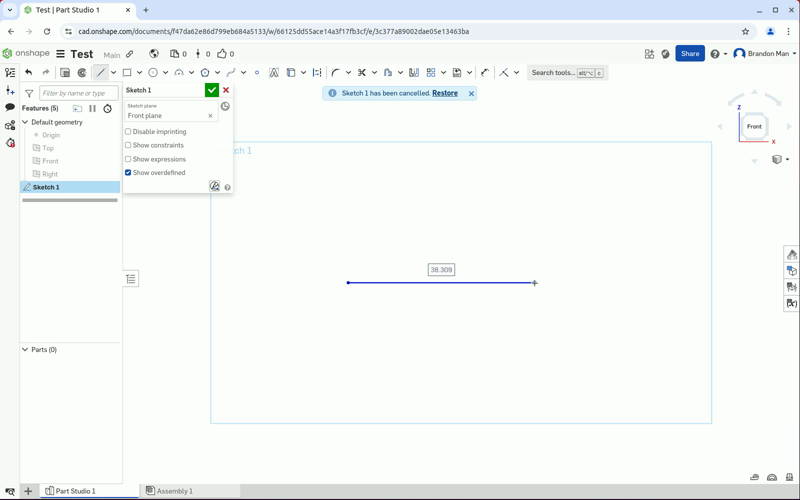
mouse_move(534, 170)
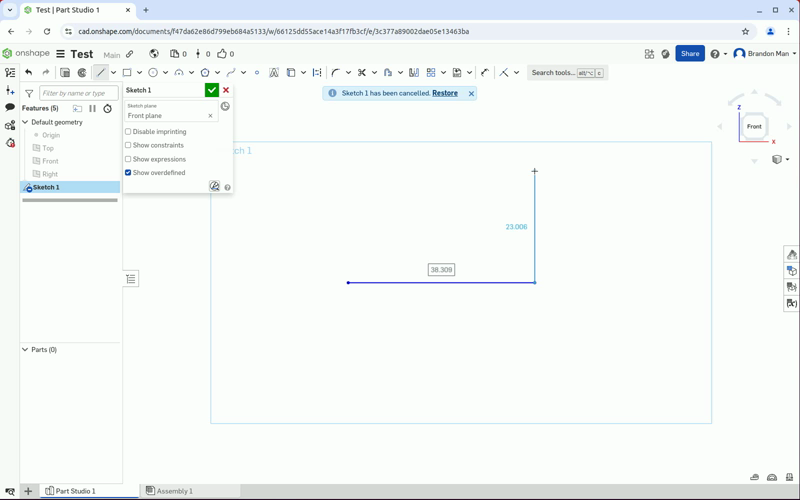
click(534, 170)
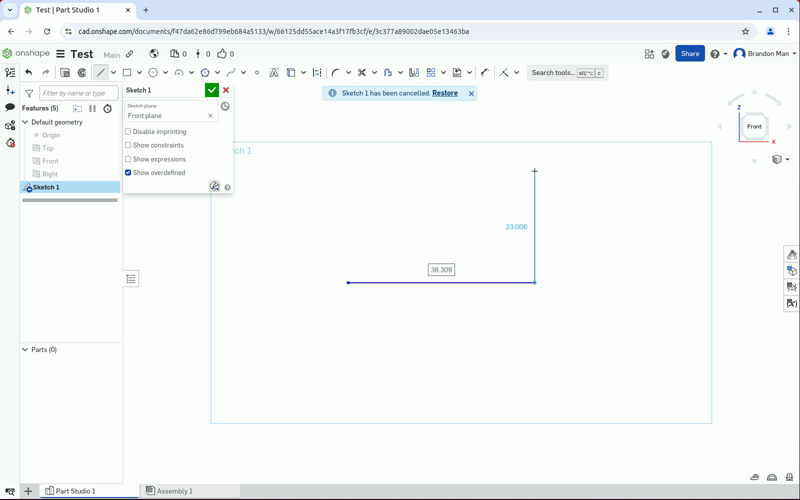
key_up(shift)
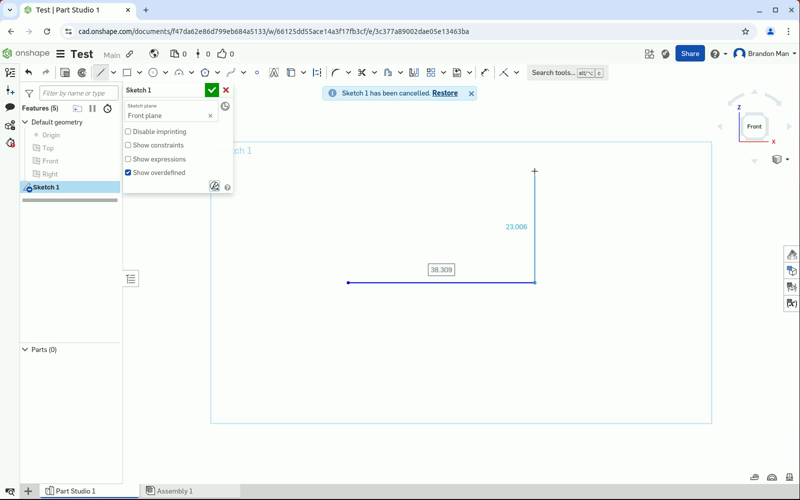
key_down(shift)
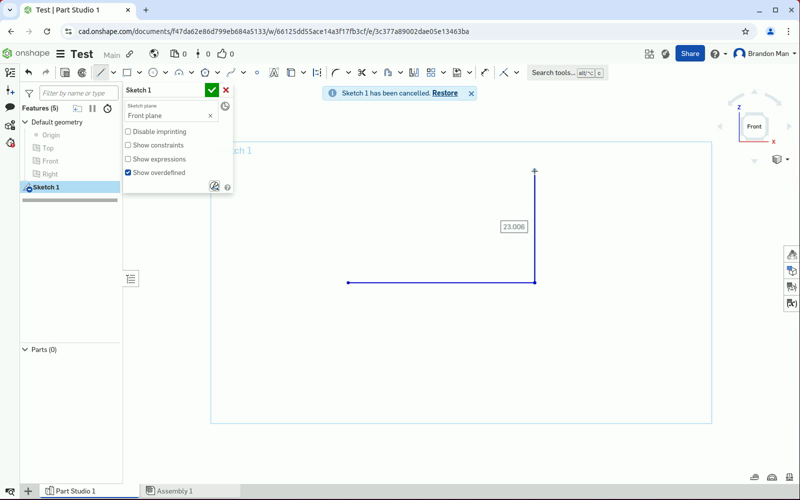
mouse_move(348, 170)
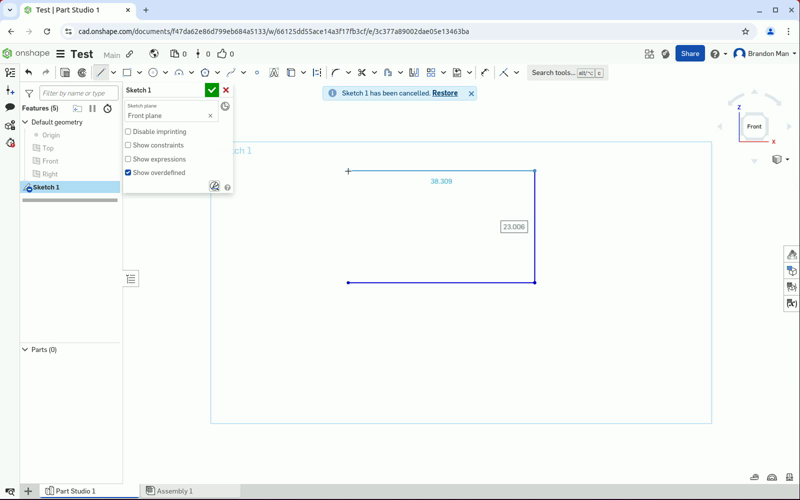
click(348, 170)
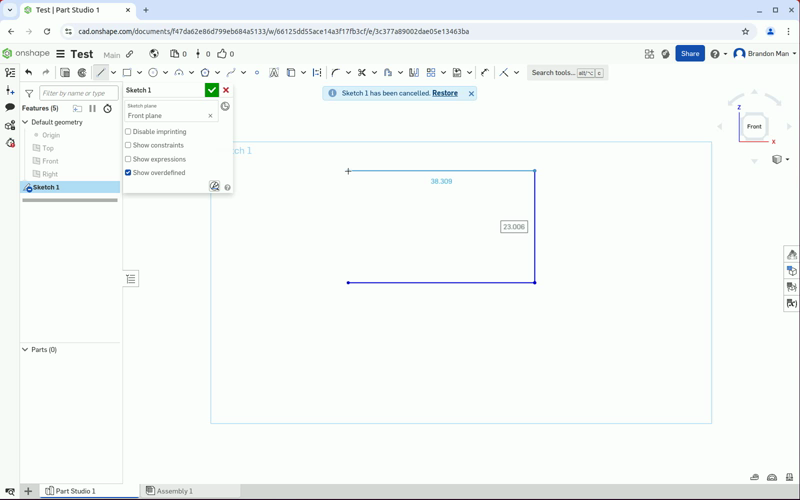
key_up(shift)
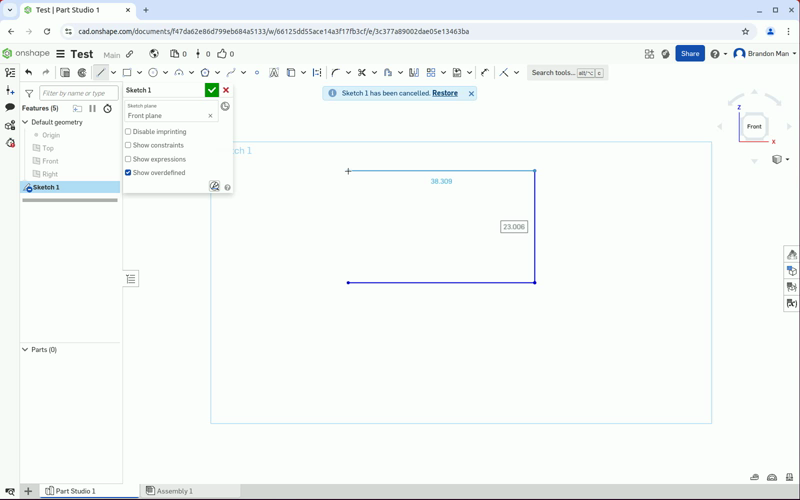
key_down(shift)
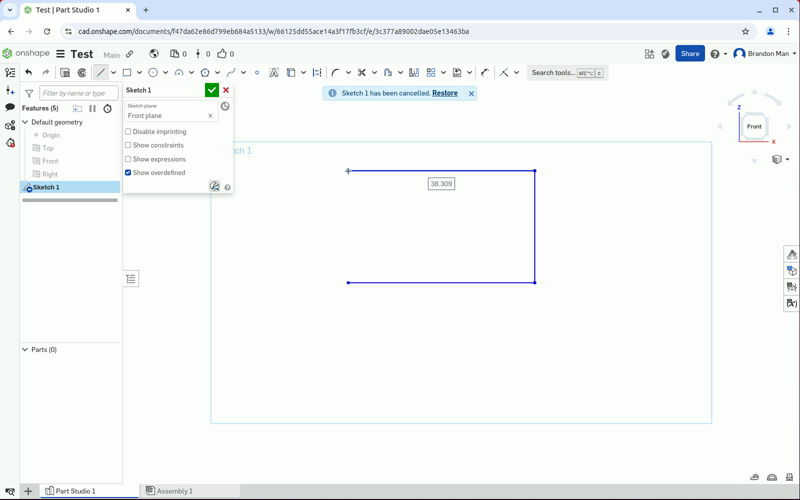
mouse_move(348, 282)
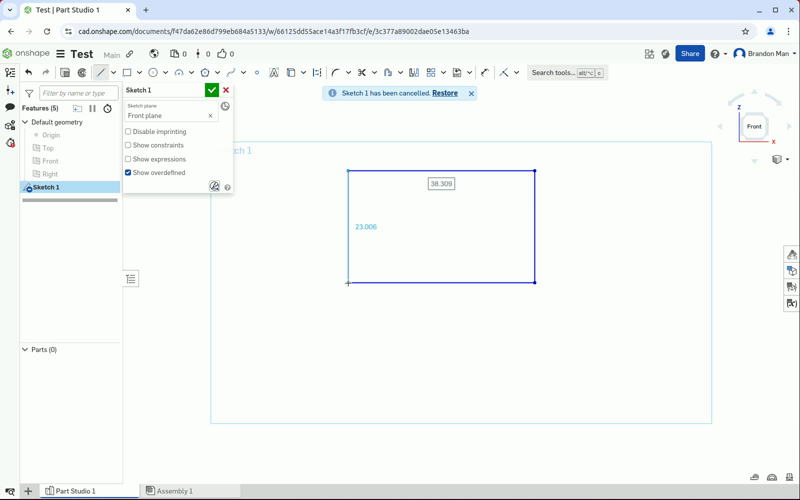
key_up(shift)
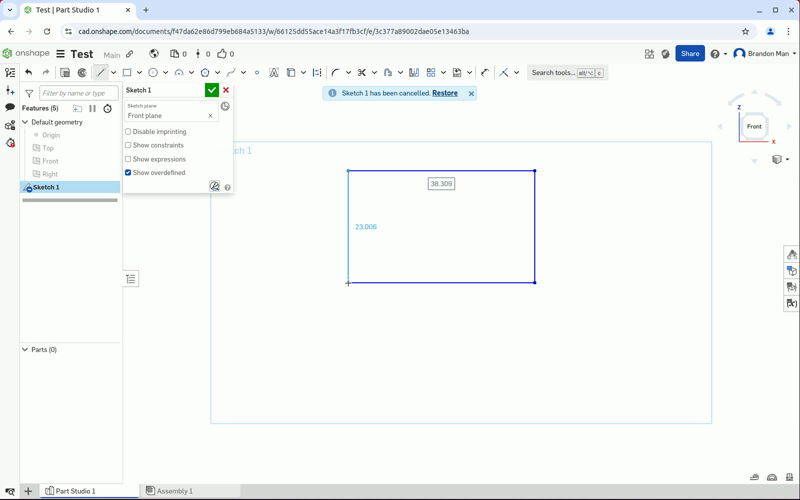
click(348, 282)
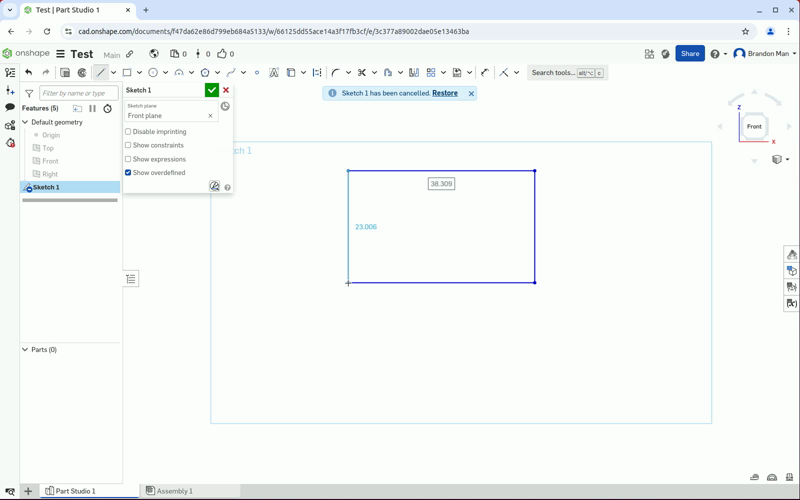
key(esc)
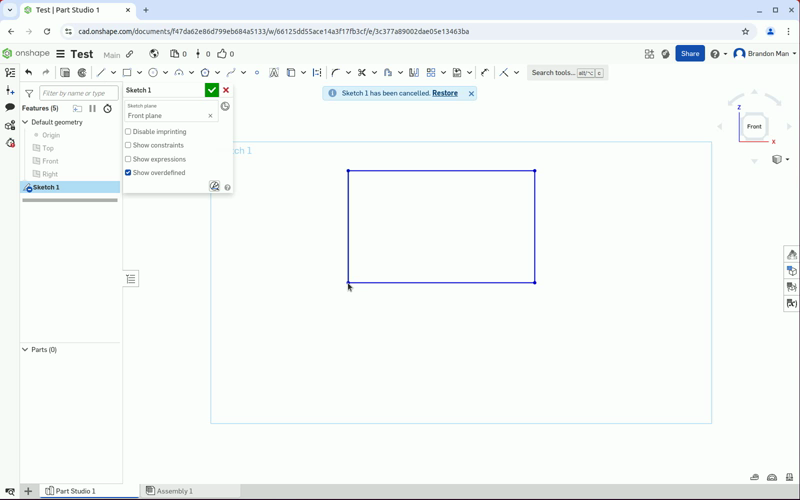
mouse_move(367, 205)
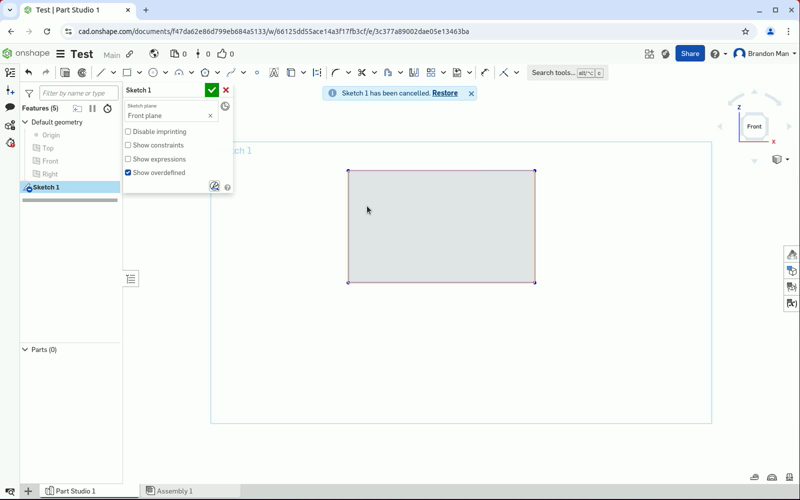
click(367, 205)
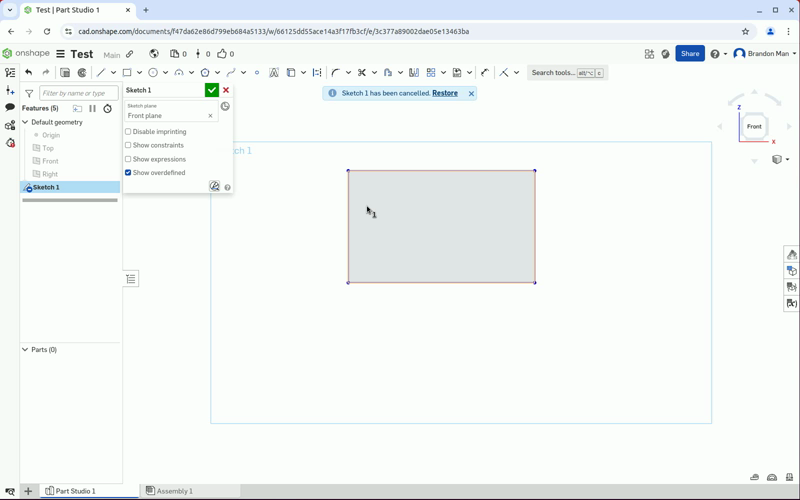
mouse_move(73, 352)
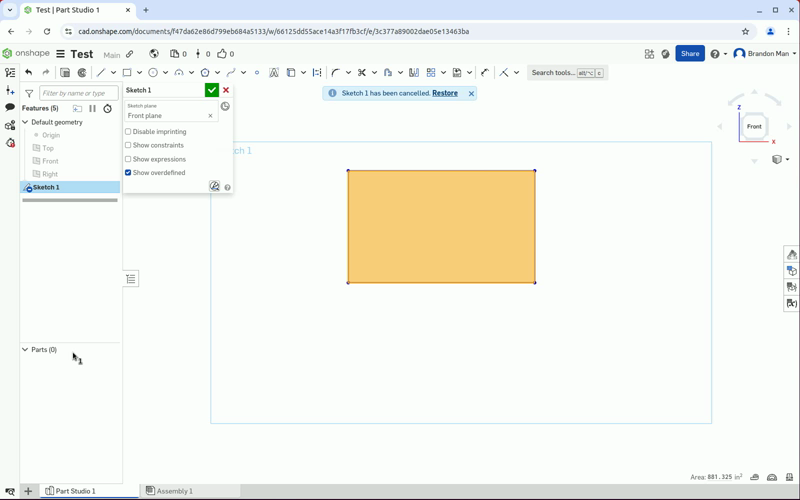
key(shift+y)
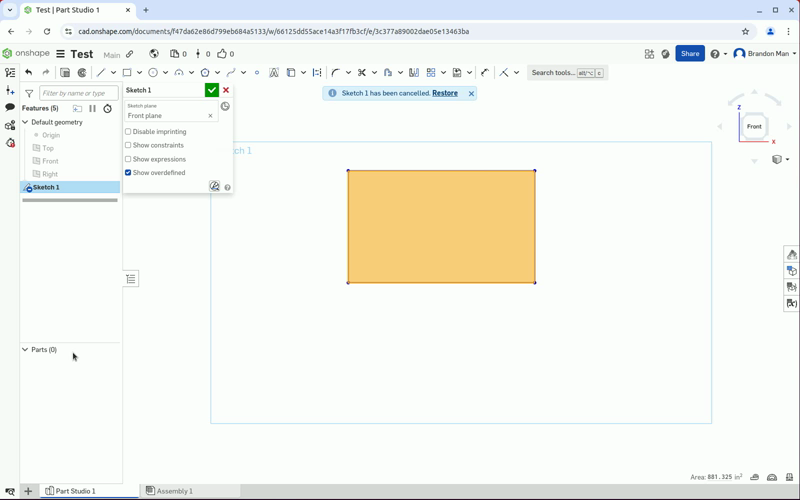
key(shift+e)
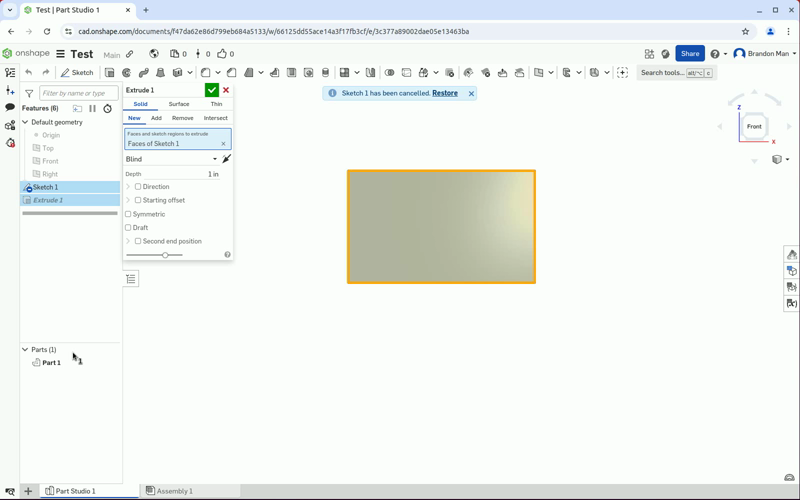
mouse_move(143, 106)
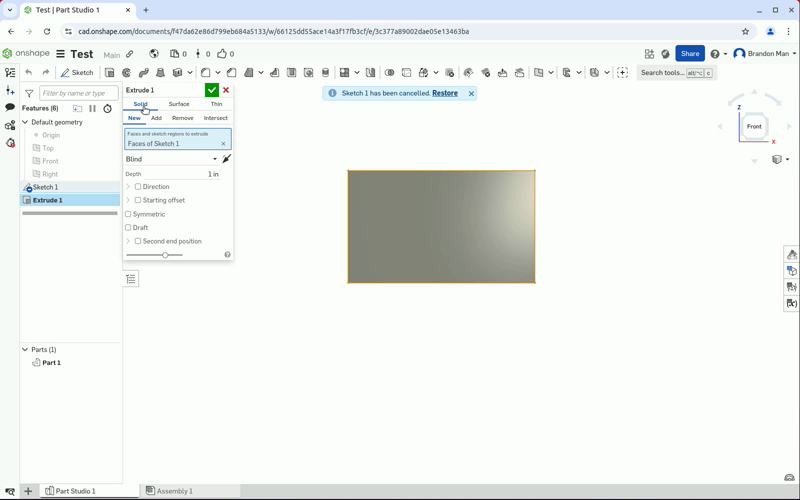
click(143, 106)
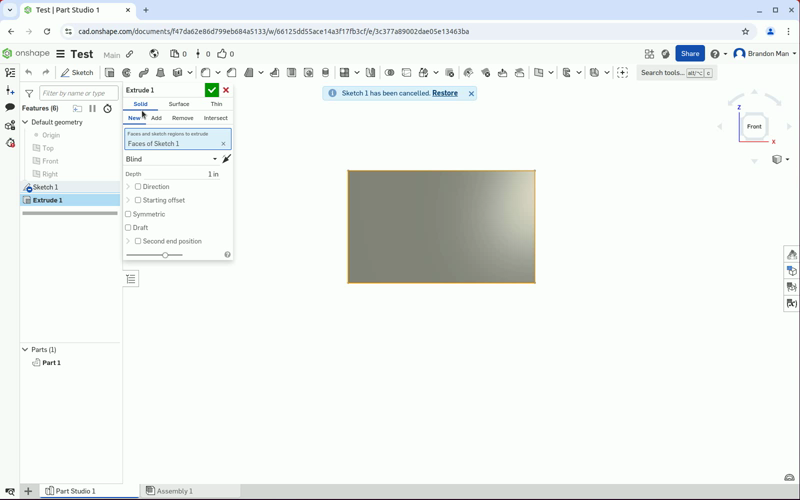
mouse_move(137, 120)
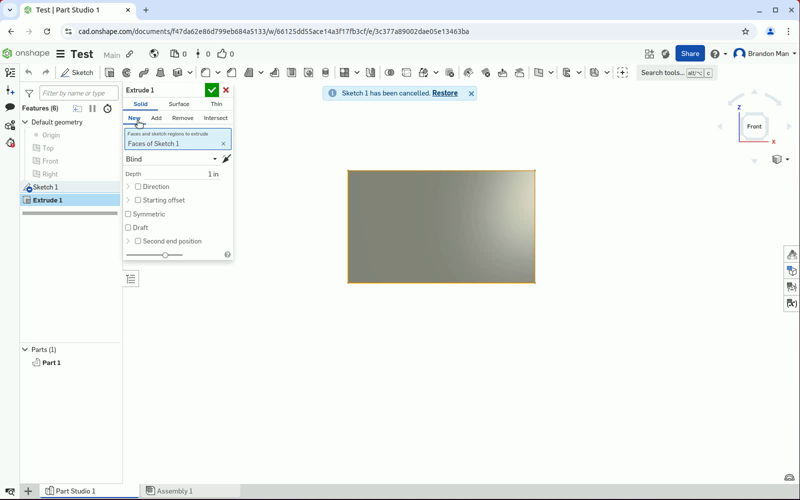
click(137, 120)
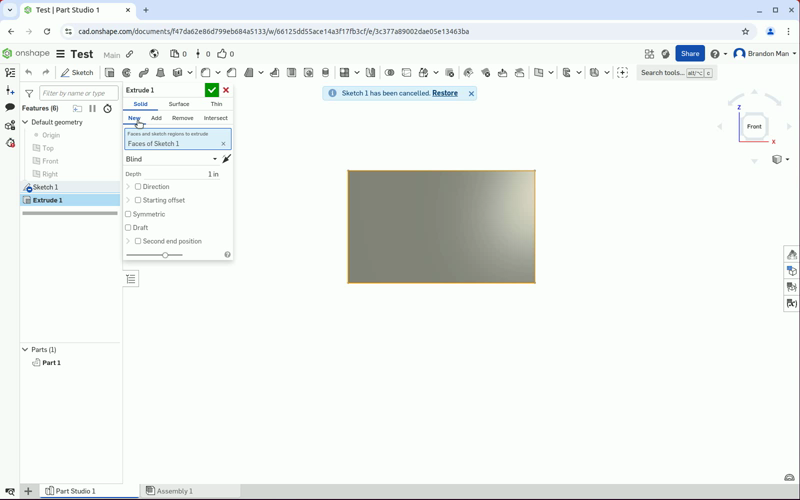
key(tab, 4)
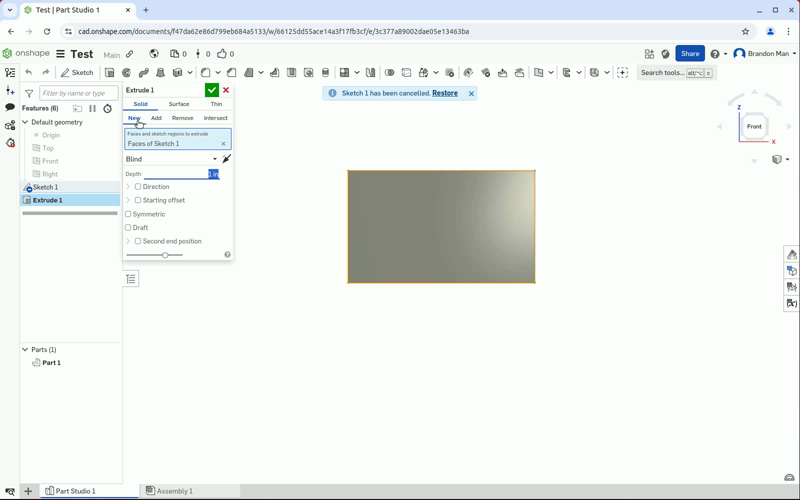
text(7.703)
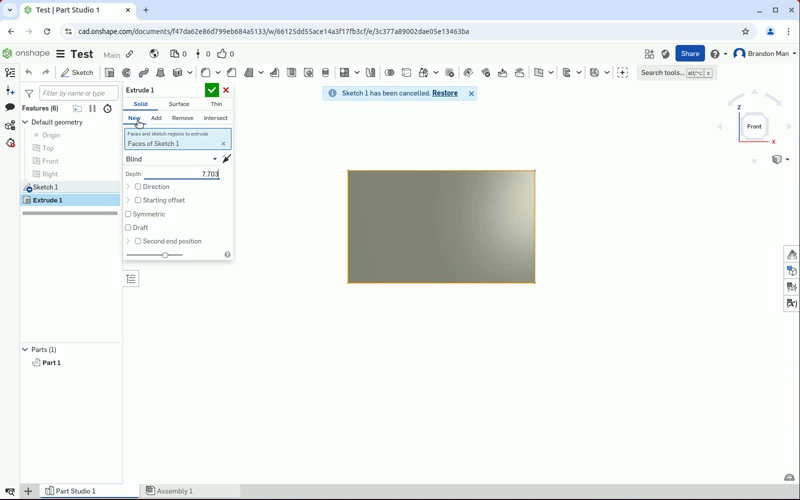
key(enter)
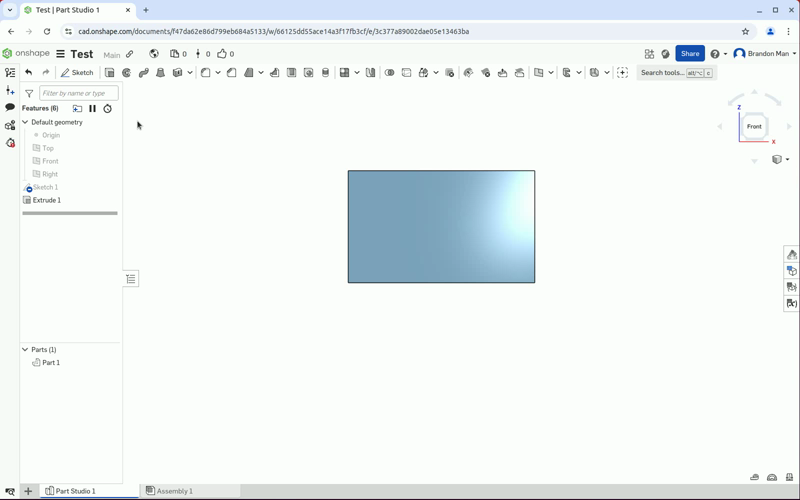
key(shift+h)
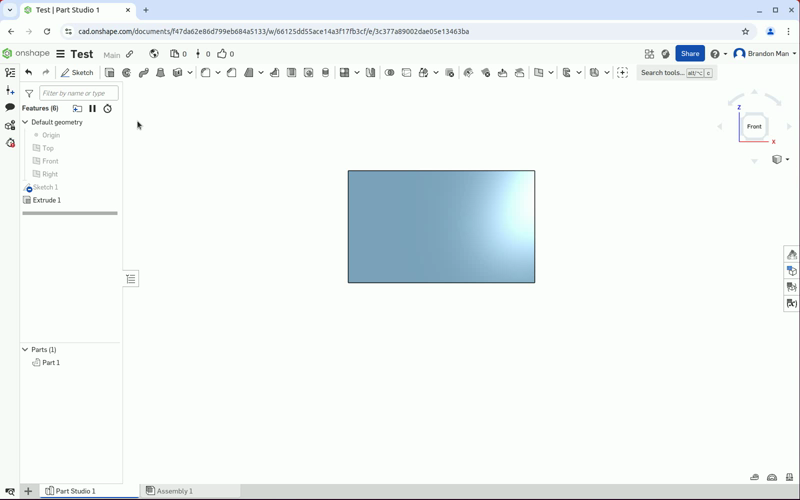
key(shift+h)
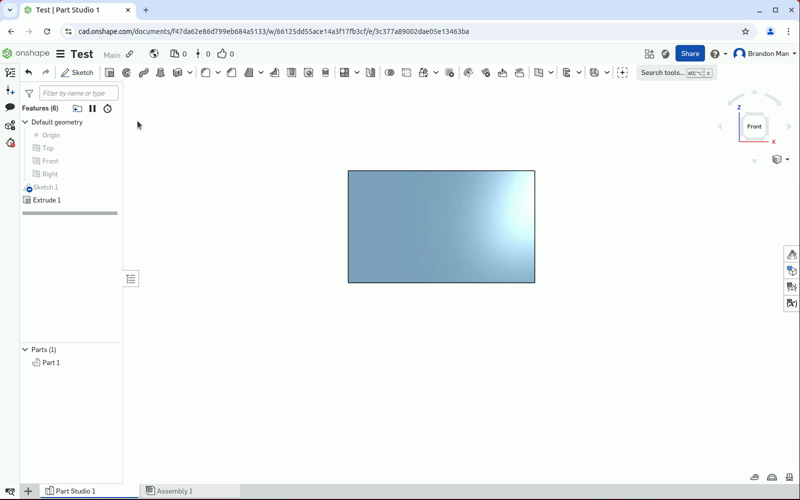
mouse_move(73, 189)
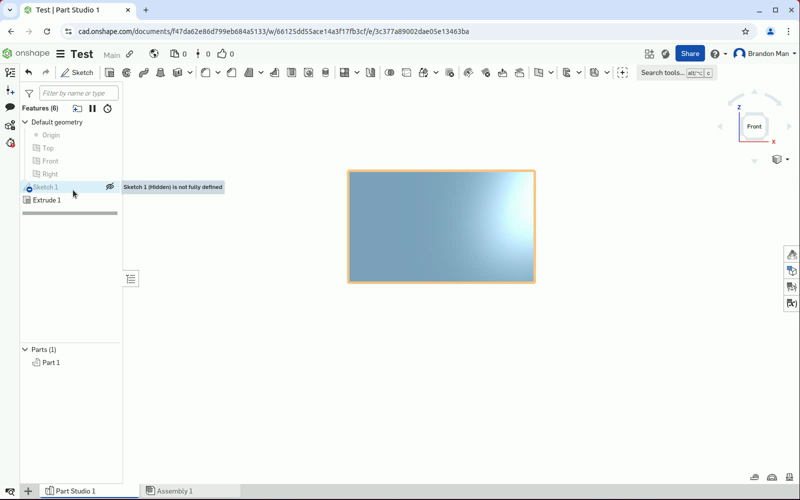
click(73, 189)
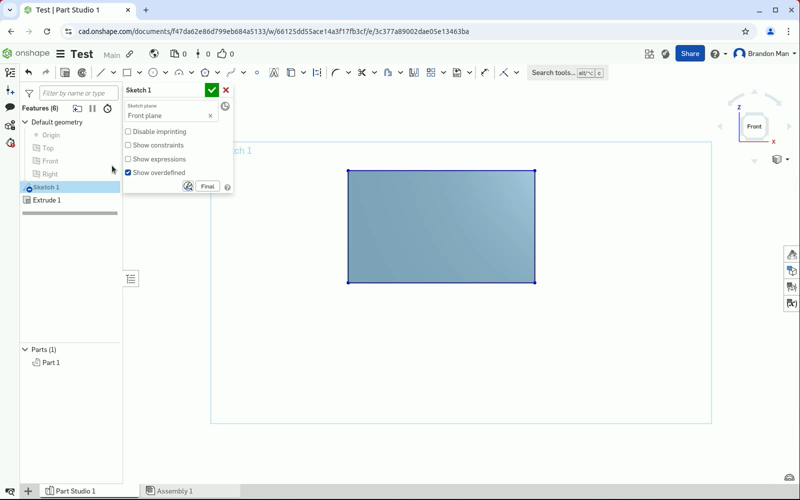
mouse_move(229, 92)
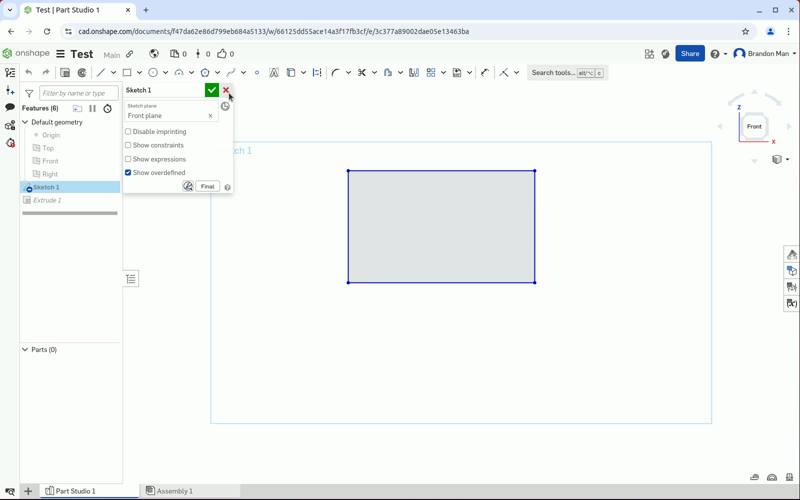
click(229, 92)
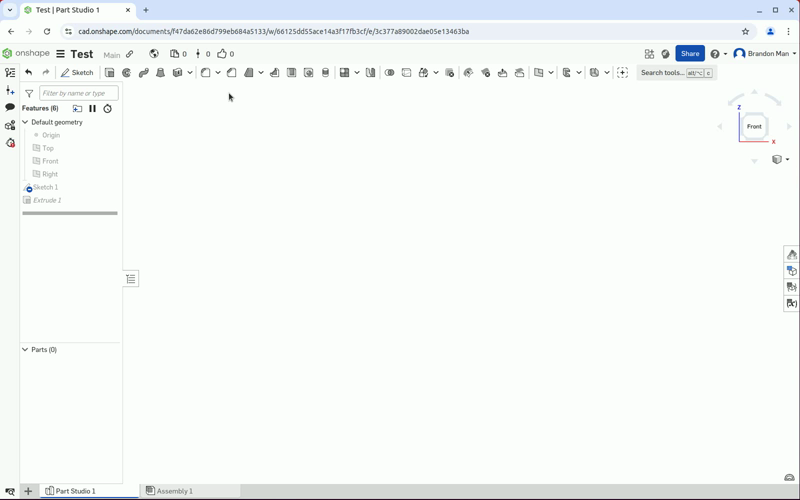
mouse_move(541, 75)
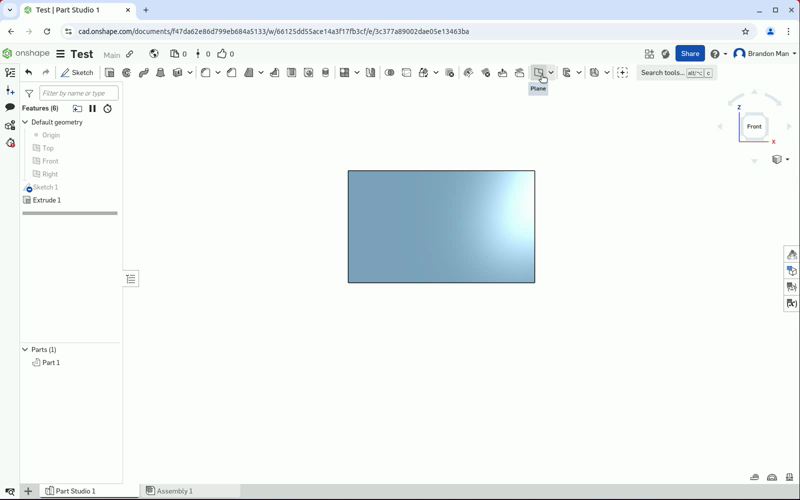
click(541, 75)
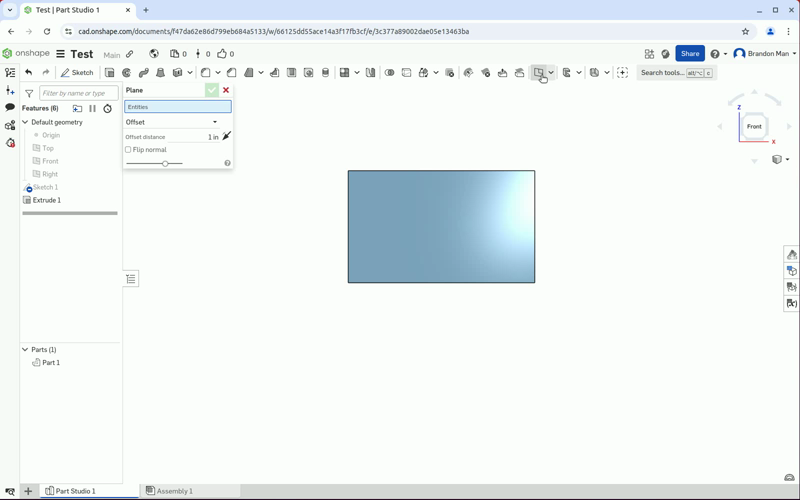
mouse_move(73, 163)
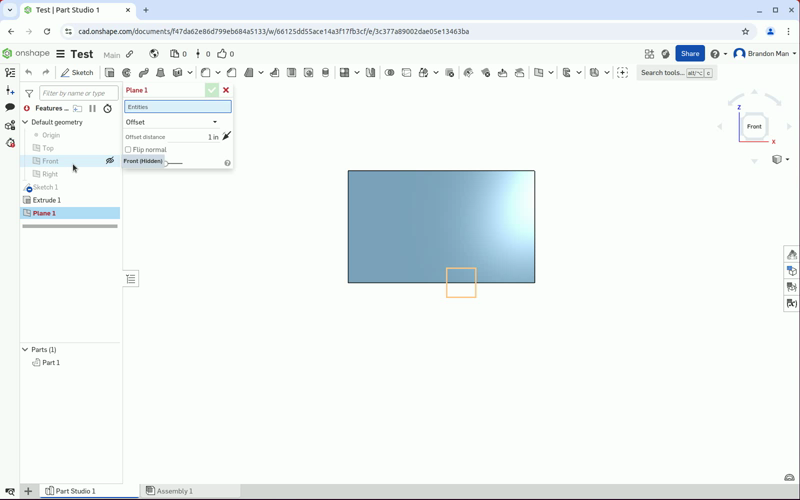
click(73, 163)
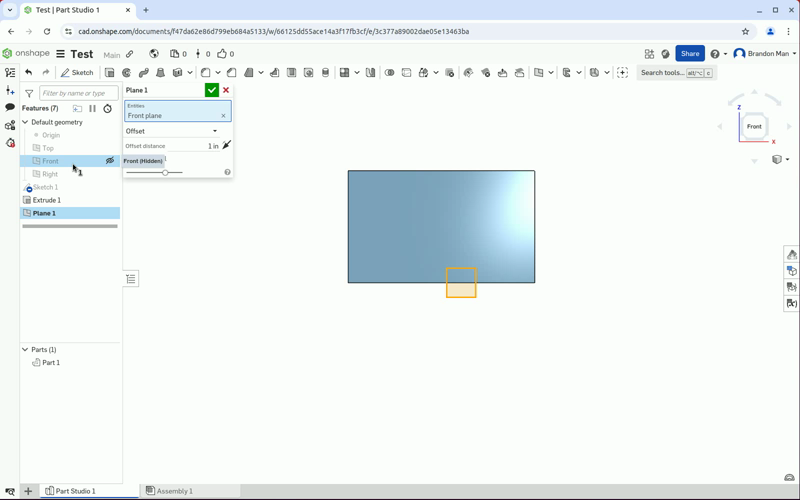
key(tab, 2)
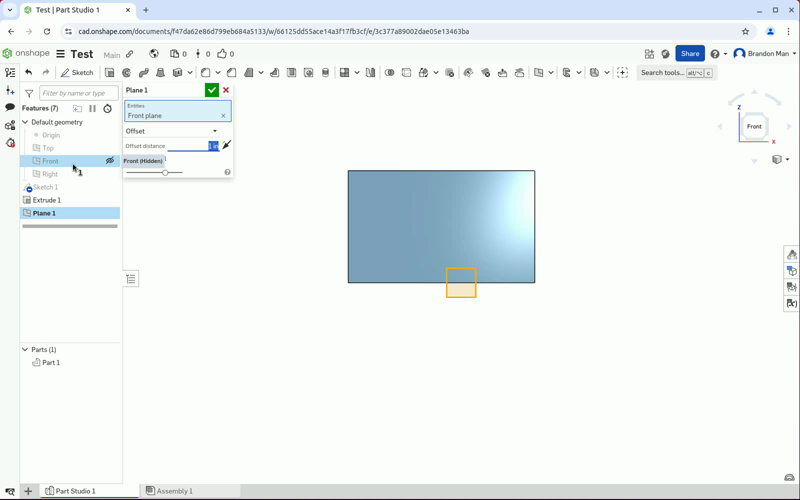
text(7.703)
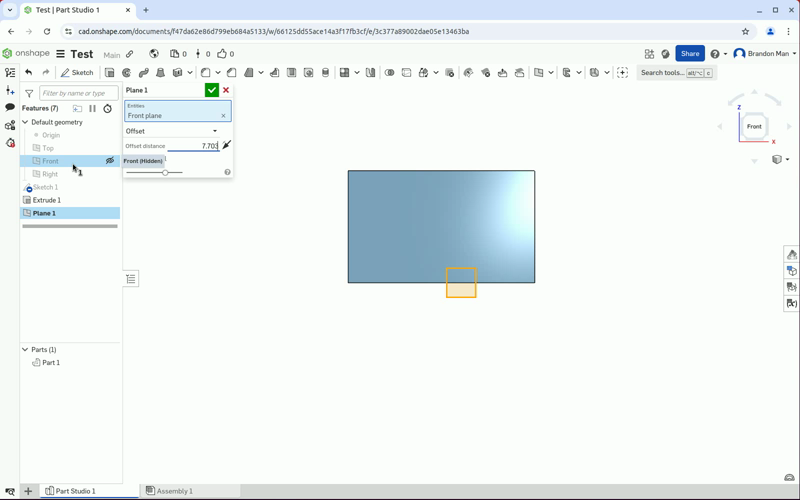
key(enter, 2)
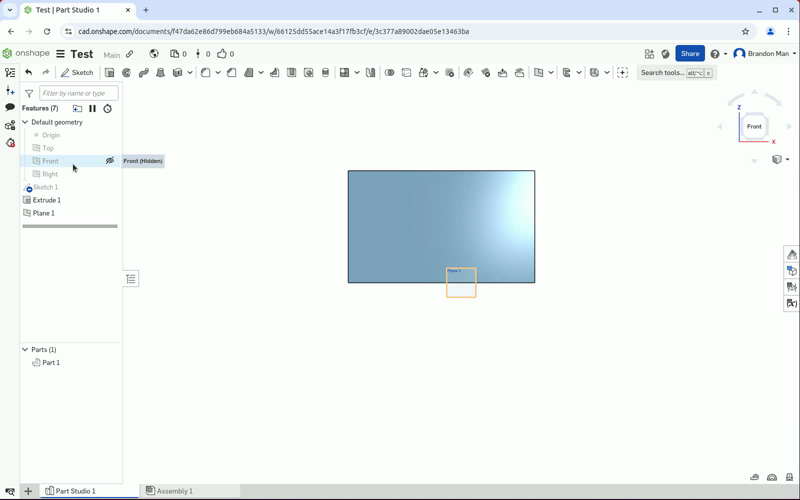
key(shift+s)
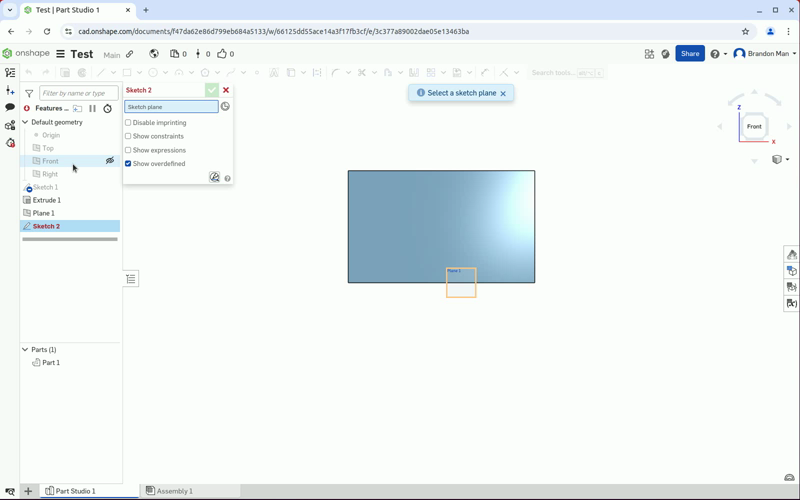
mouse_move(73, 215)
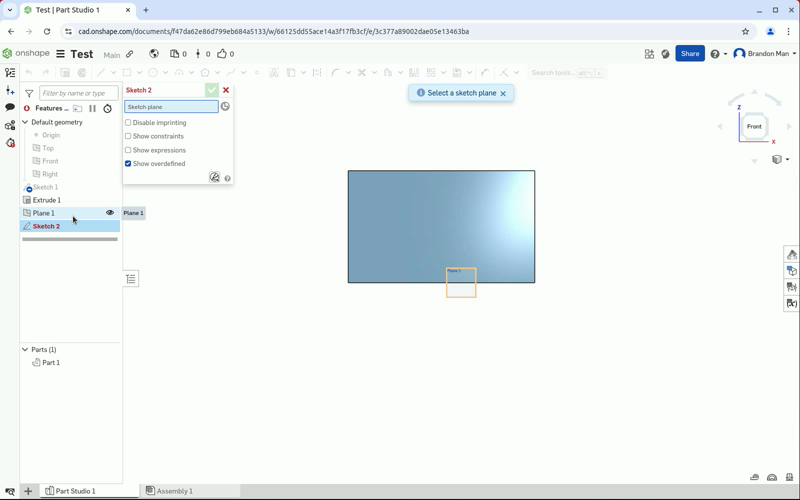
click(73, 215)
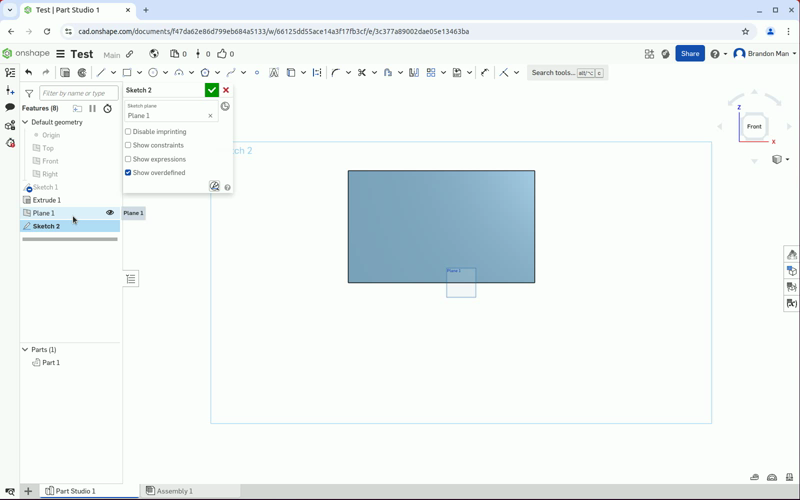
mouse_move(73, 352)
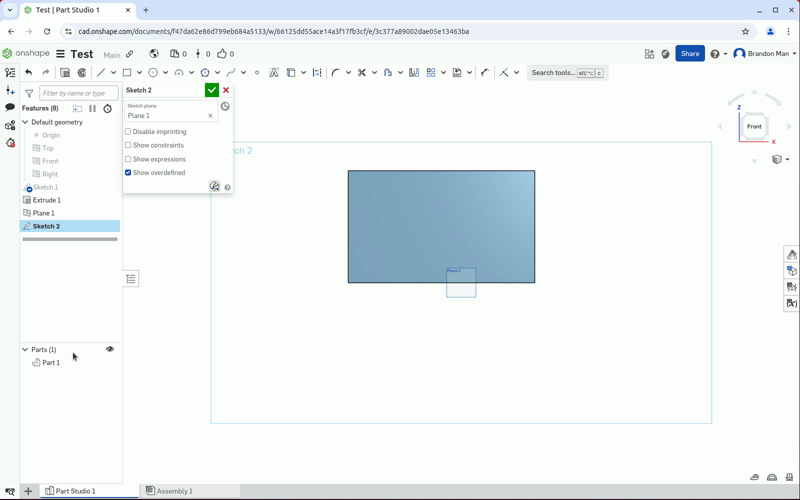
key(y)
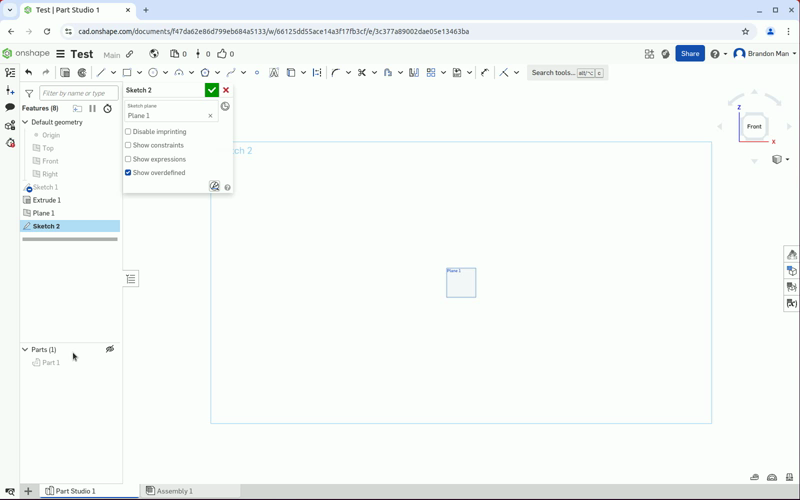
key(l)
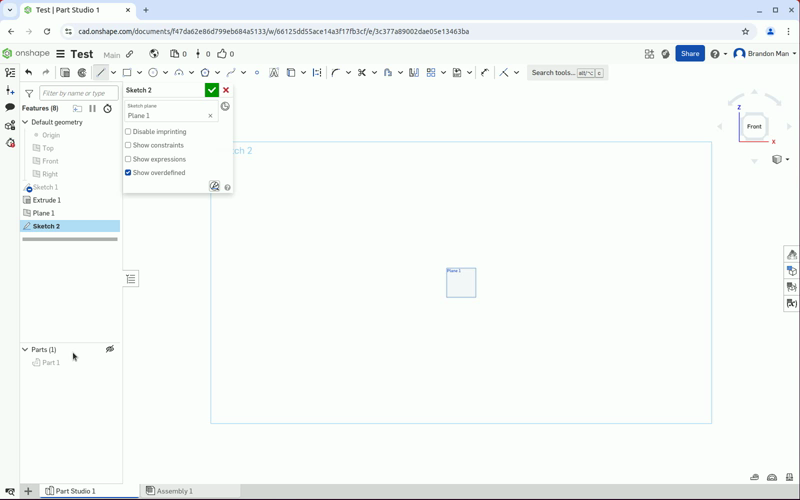
key_down(shift)
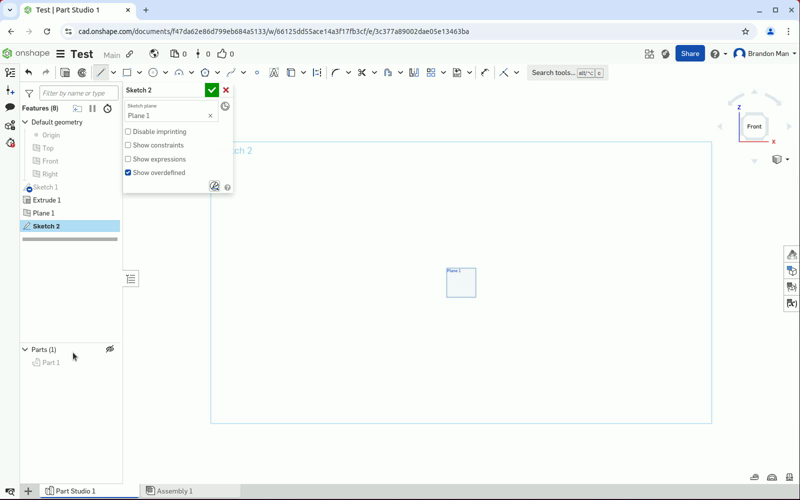
mouse_move(385, 245)
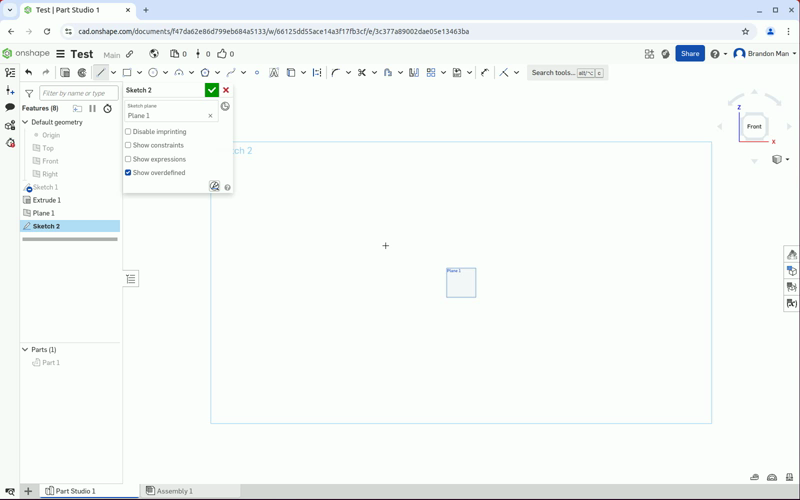
click(385, 245)
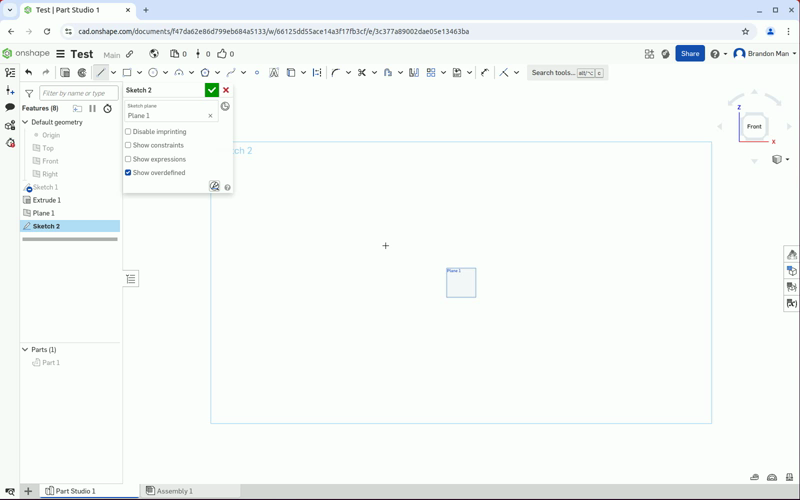
key_up(shift)
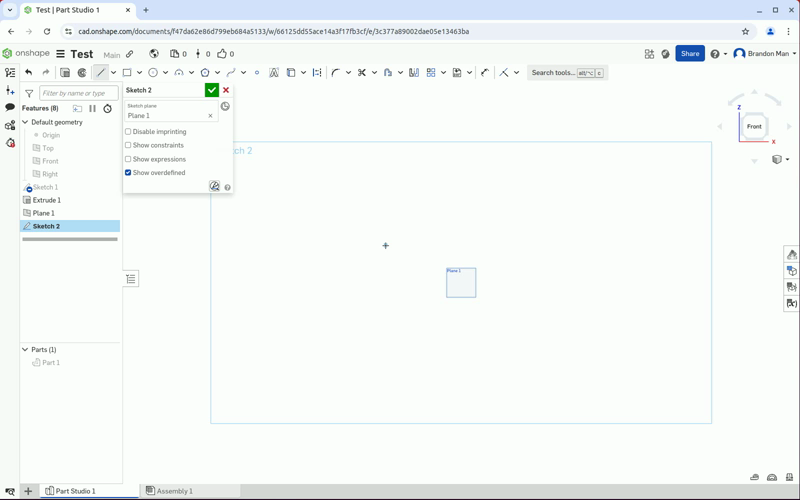
key_down(shift)
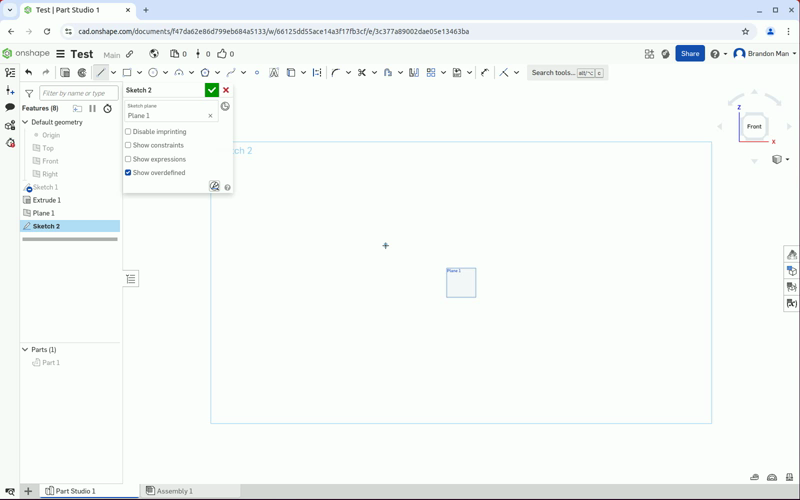
mouse_move(415, 245)
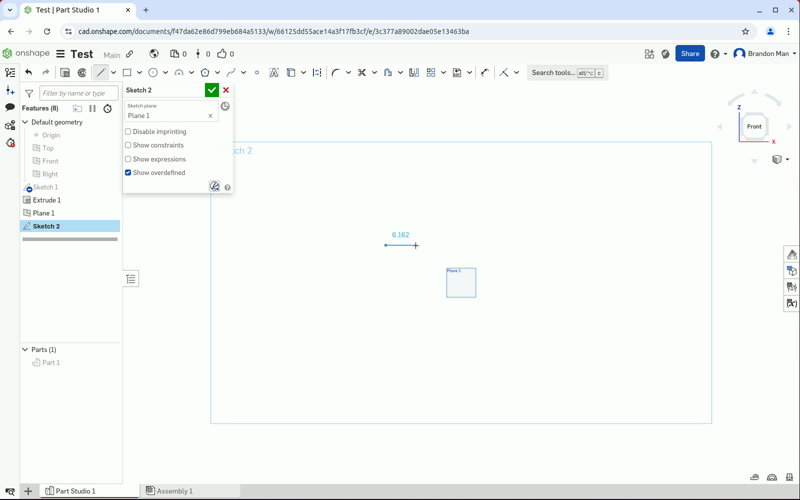
mouse_move(424, 245)
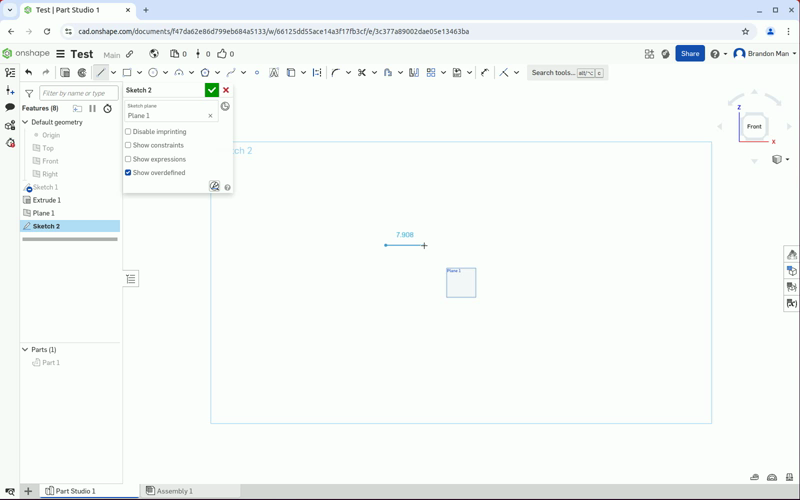
click(424, 245)
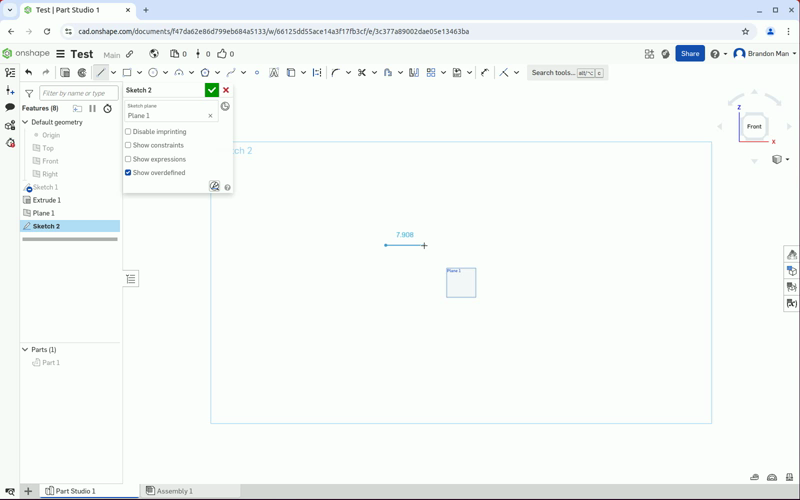
key_up(shift)
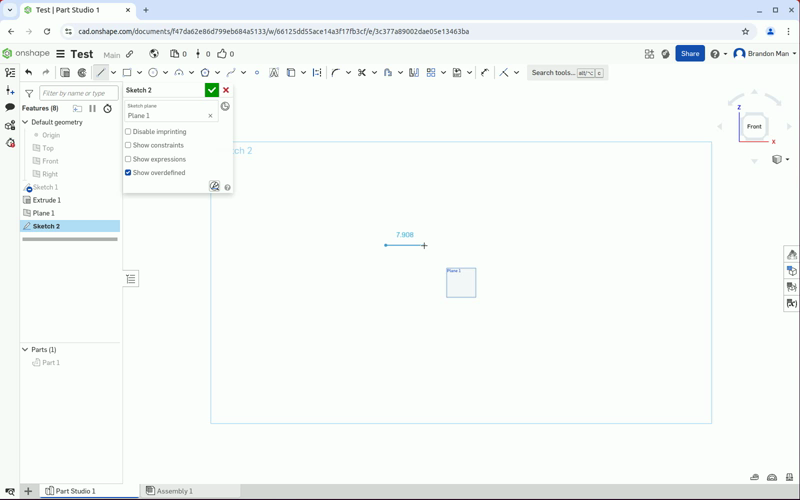
key_down(shift)
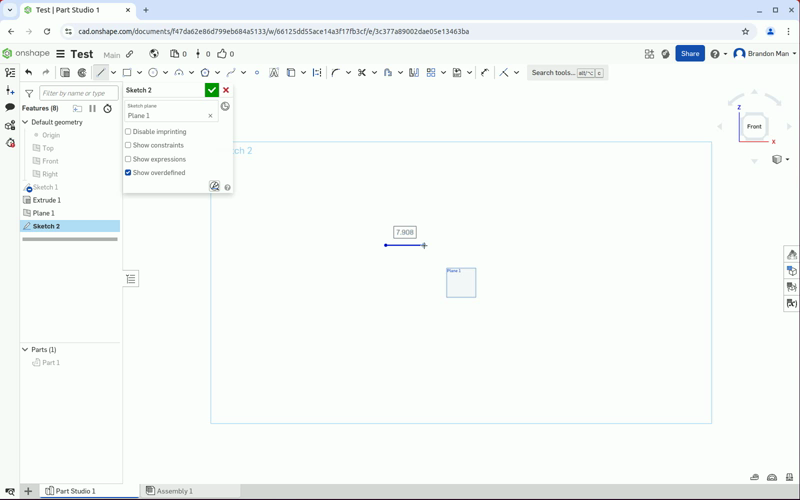
mouse_move(454, 245)
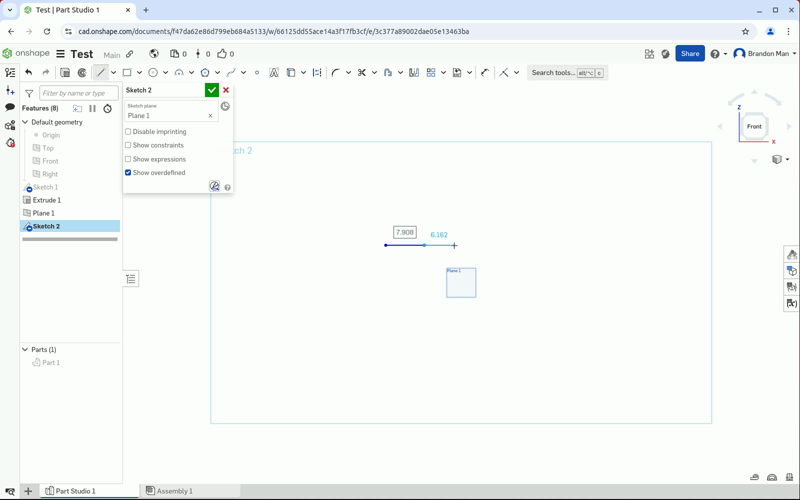
mouse_move(424, 207)
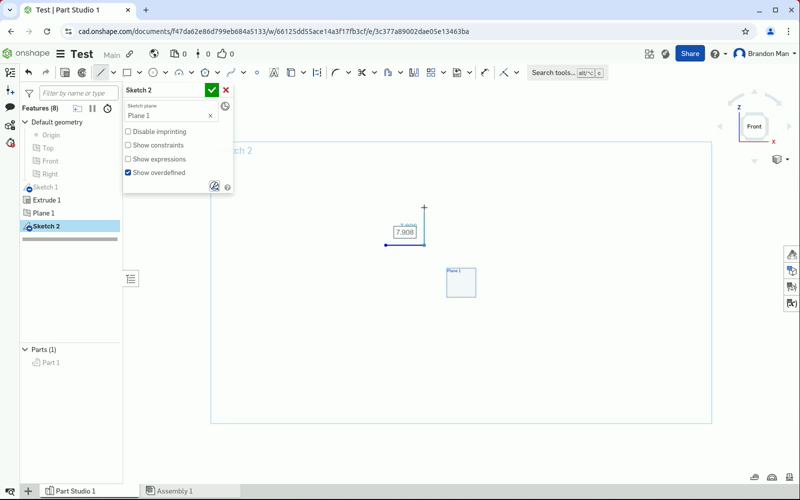
click(424, 207)
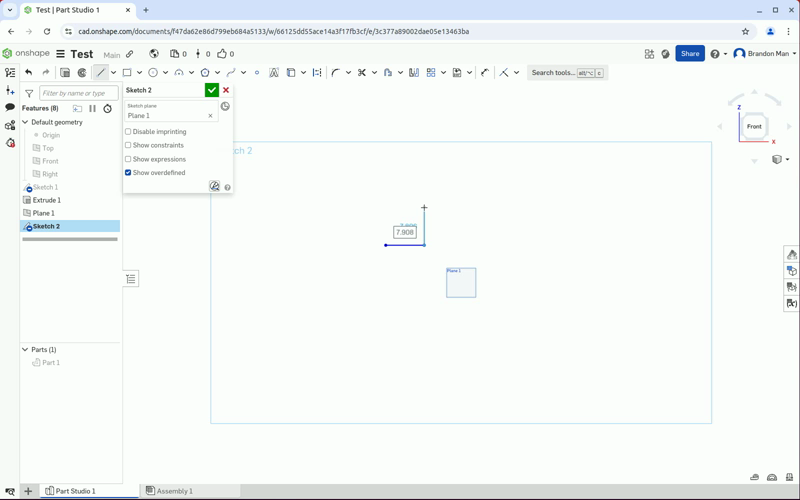
key_up(shift)
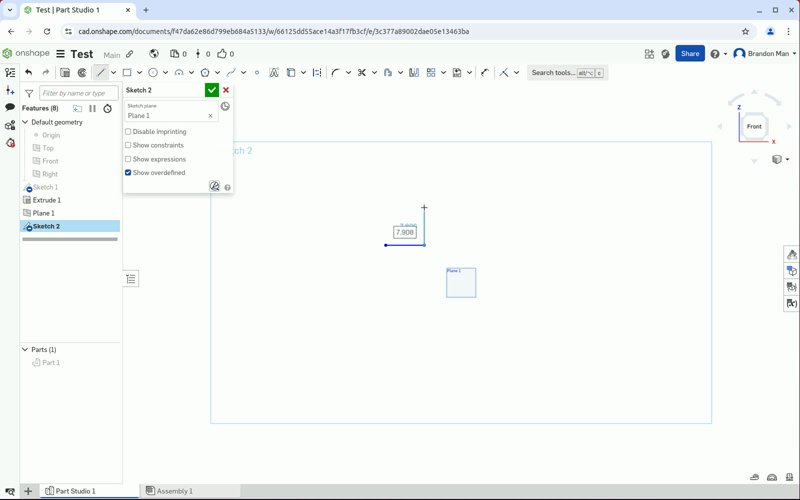
key_down(shift)
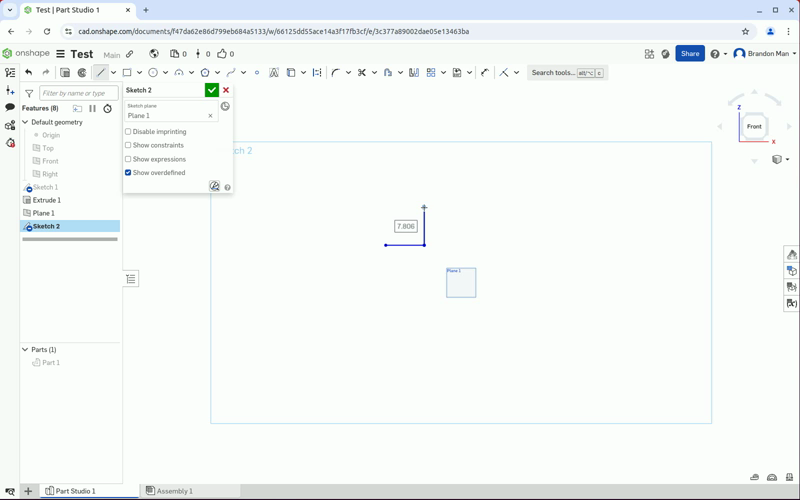
mouse_move(454, 207)
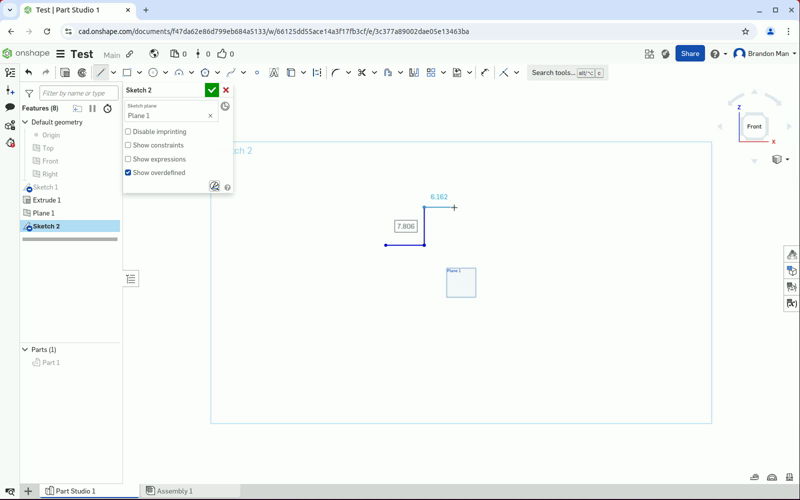
mouse_move(385, 207)
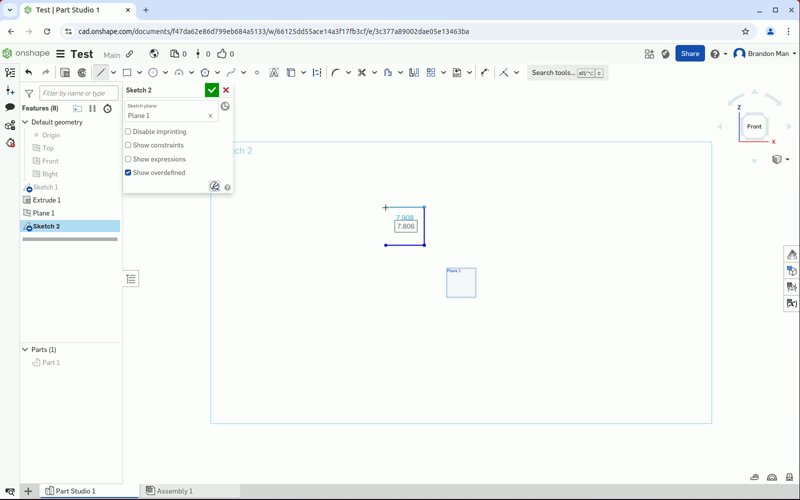
click(385, 207)
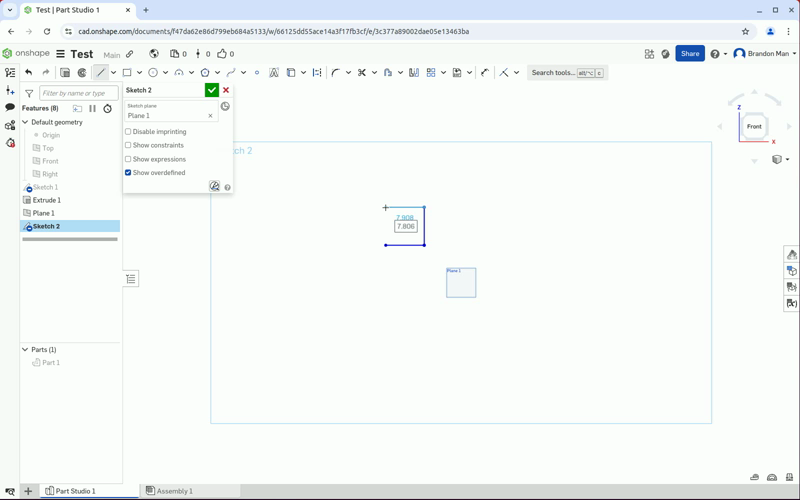
key_up(shift)
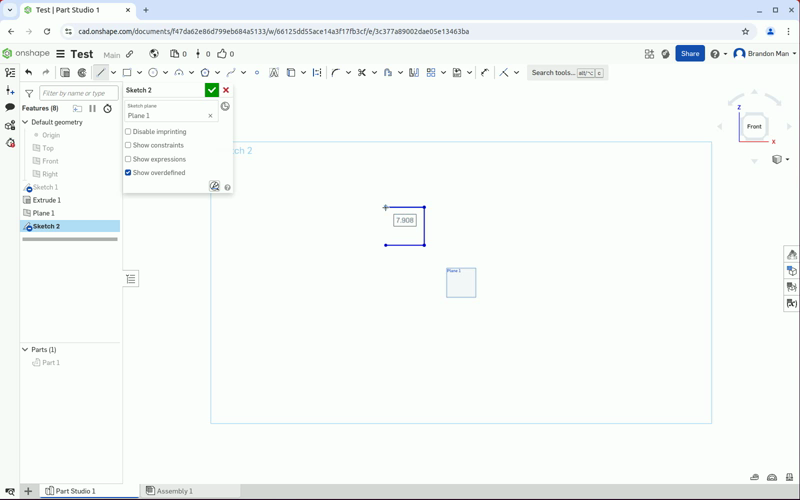
mouse_move(415, 207)
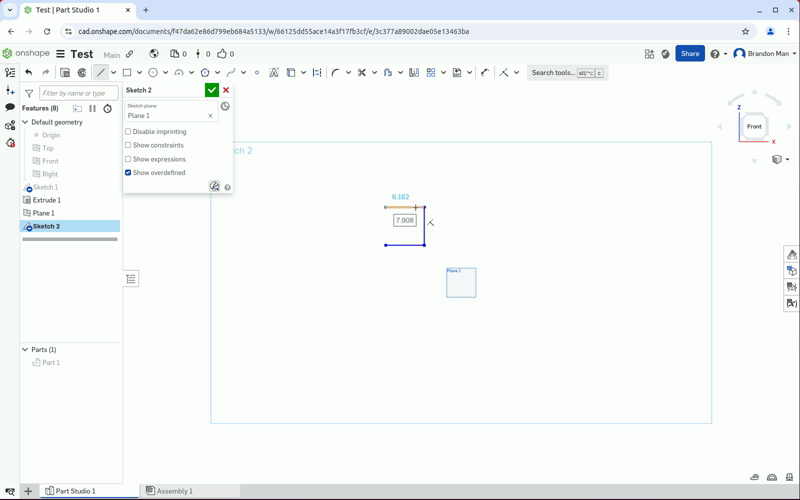
key_down(shift)
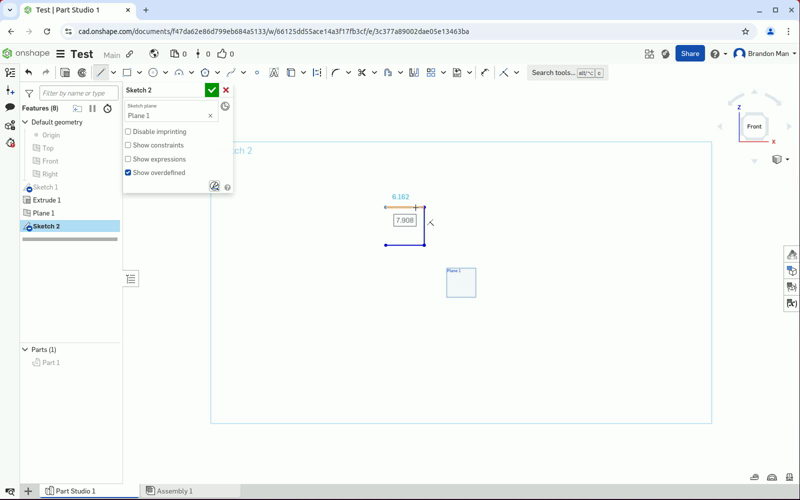
mouse_move(385, 245)
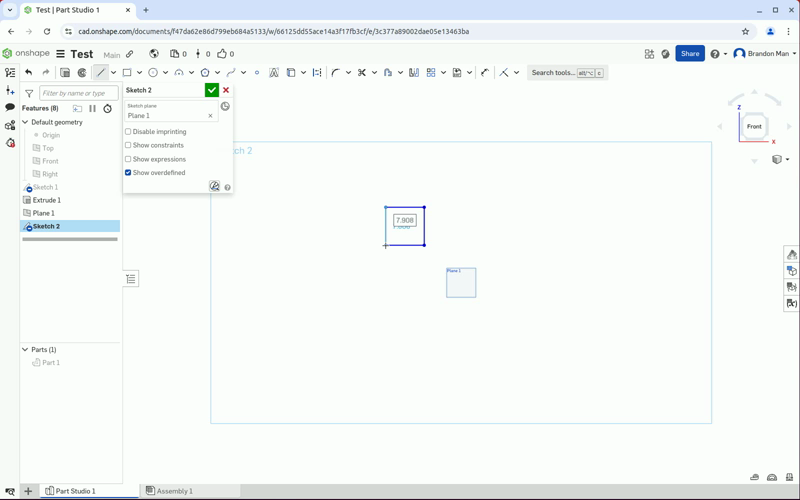
key_up(shift)
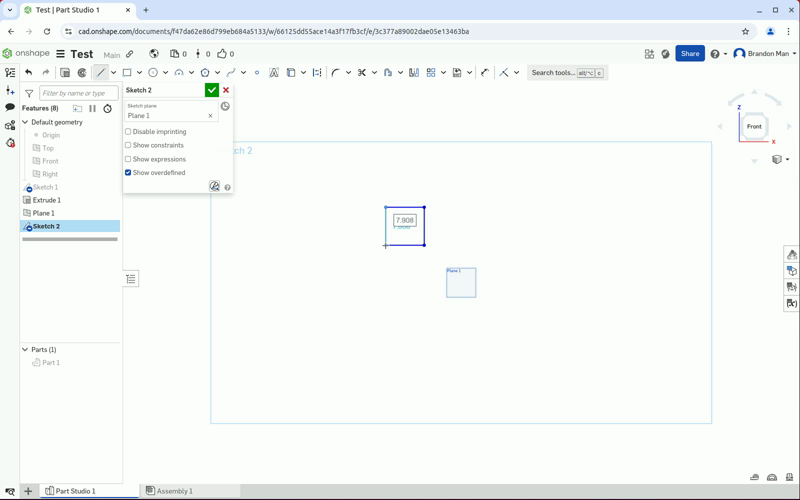
click(385, 245)
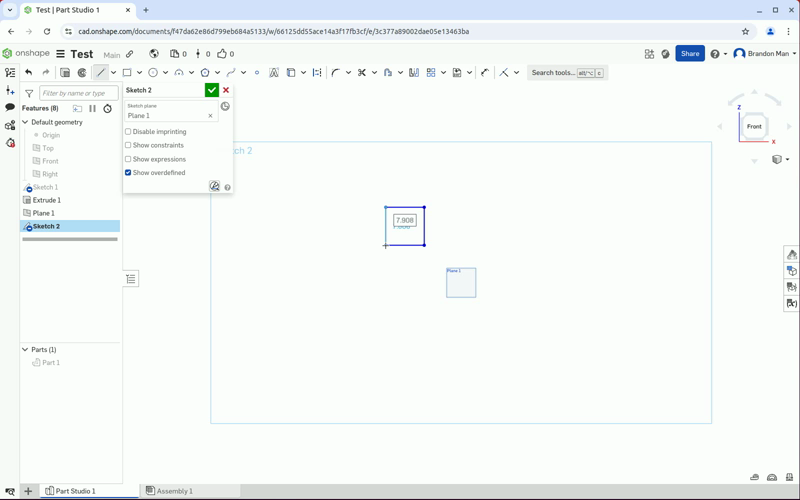
key(esc)
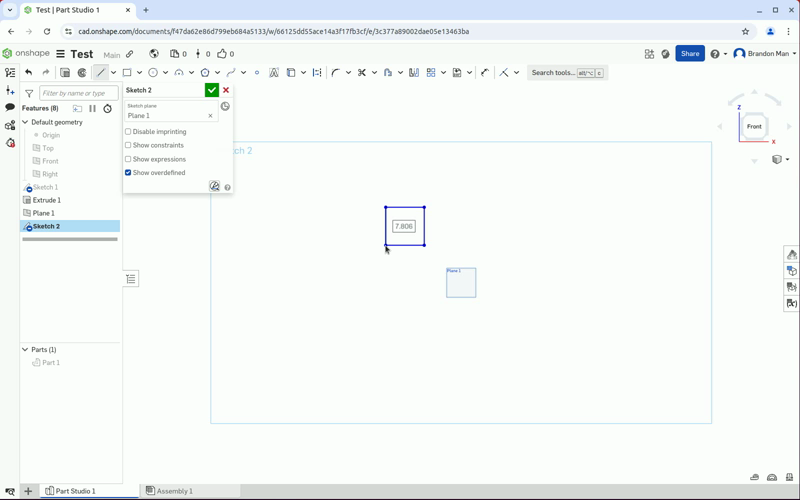
mouse_move(403, 215)
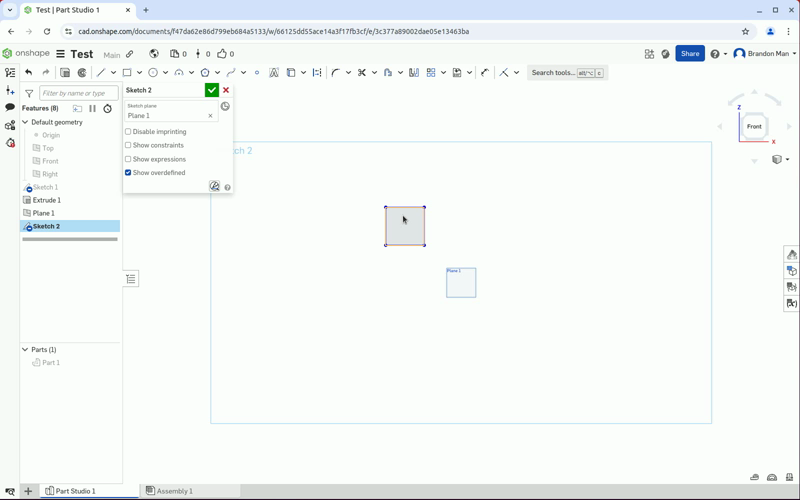
scroll(6)
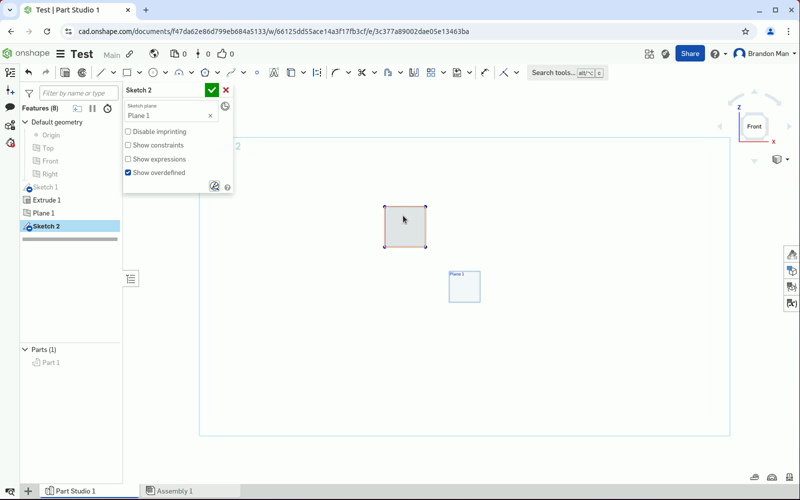
scroll(6)
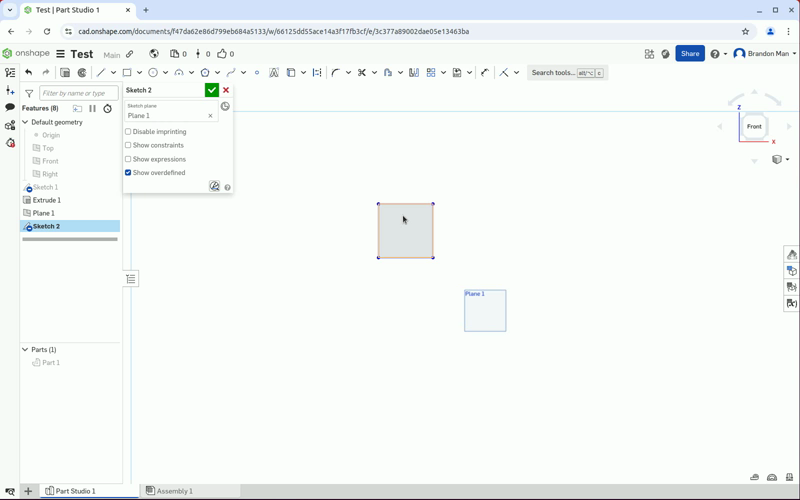
scroll(6)
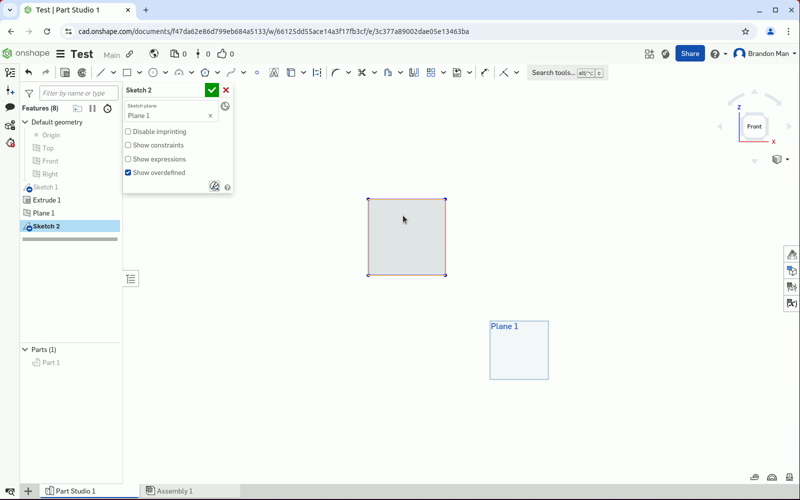
scroll(6)
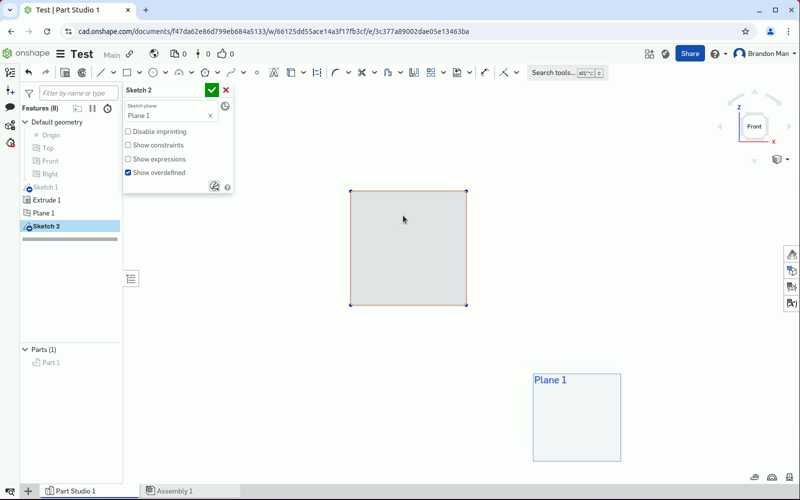
scroll(6)
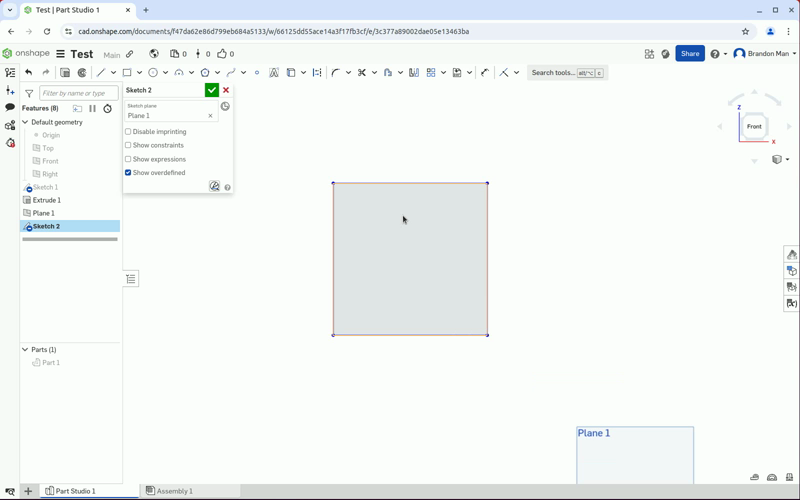
scroll(6)
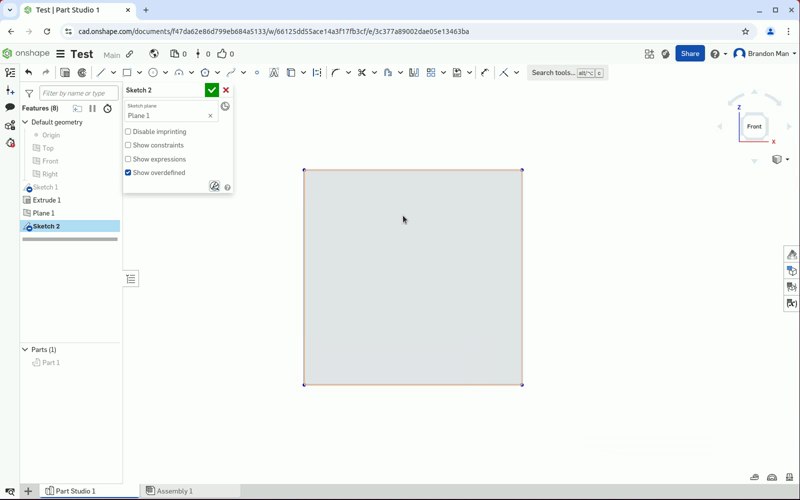
scroll(6)
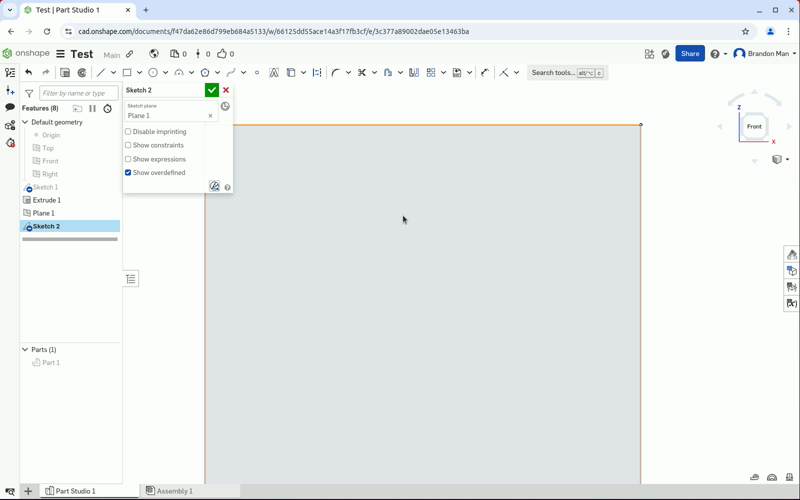
click(403, 215)
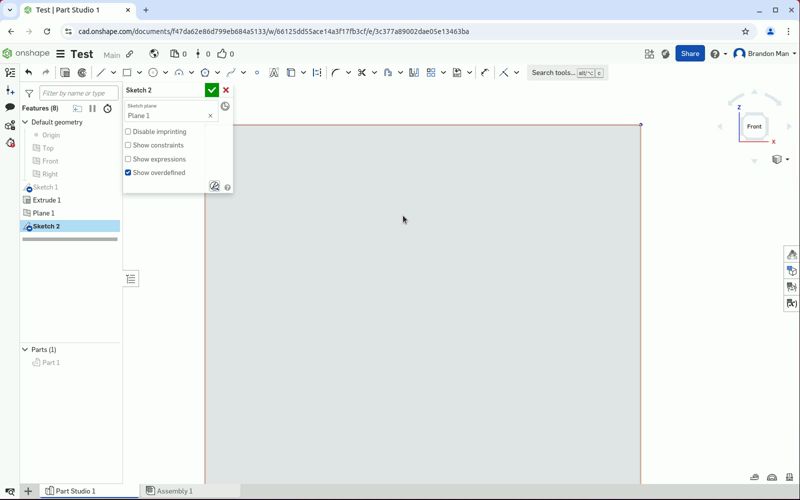
scroll(-6)
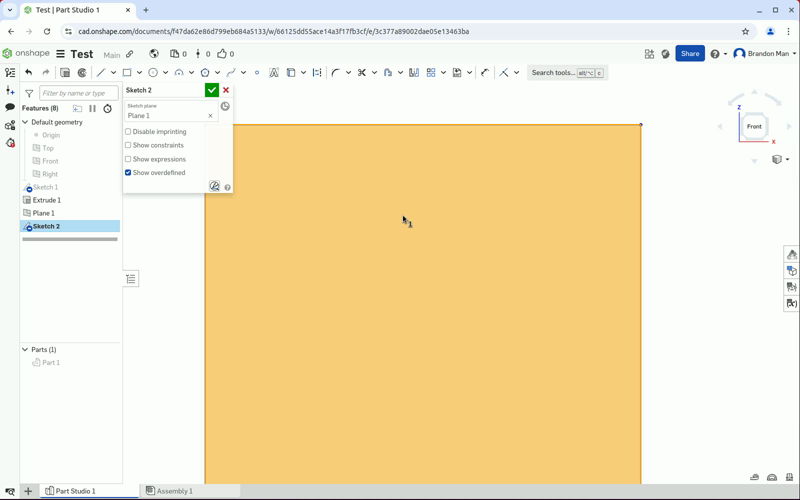
scroll(-6)
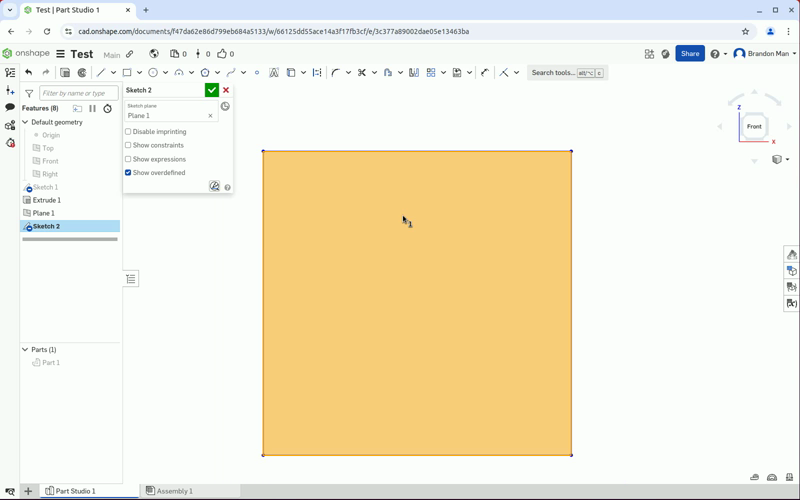
scroll(-6)
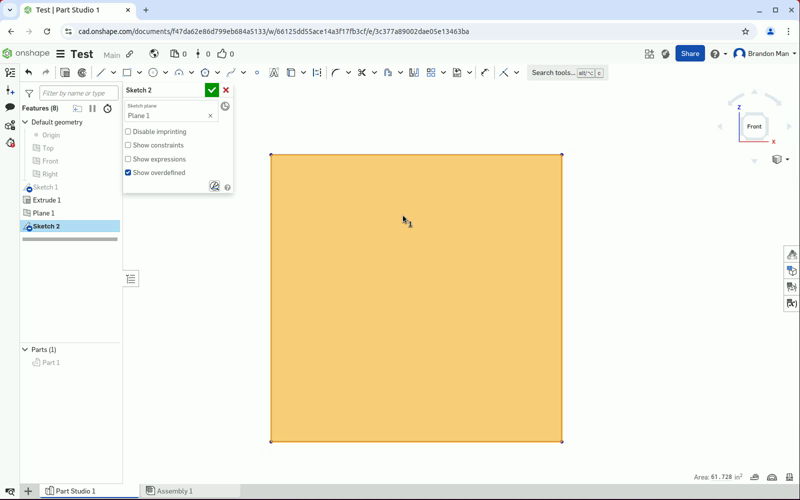
scroll(-6)
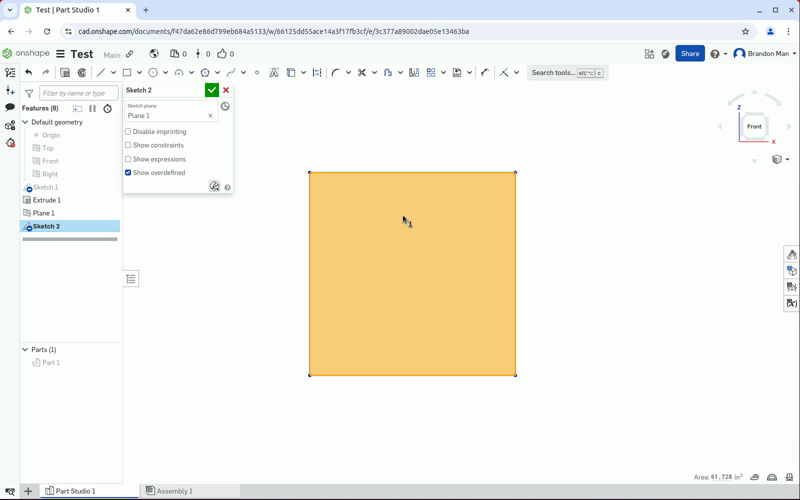
scroll(-6)
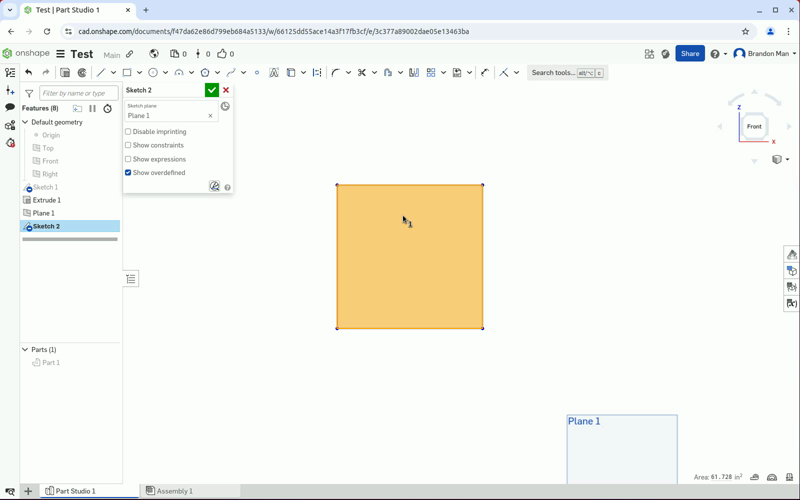
scroll(-6)
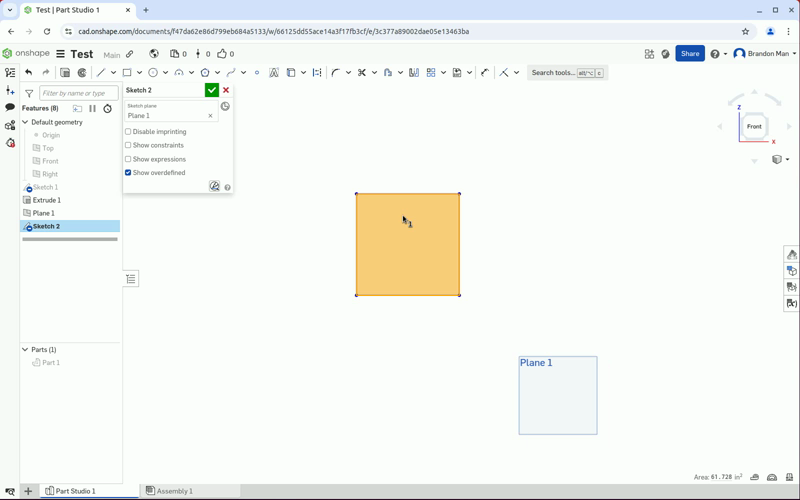
scroll(-6)
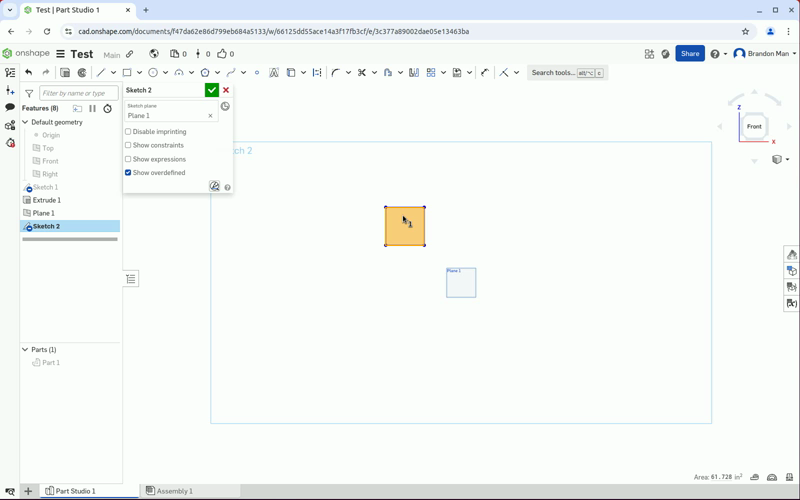
mouse_move(73, 352)
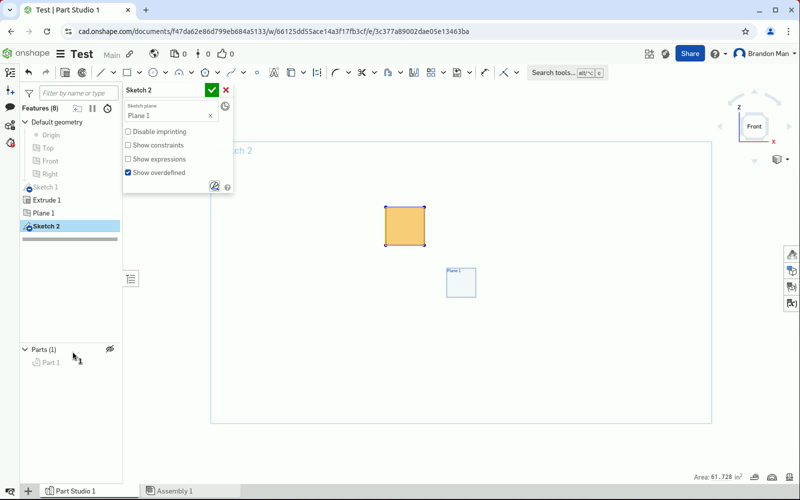
key(shift+y)
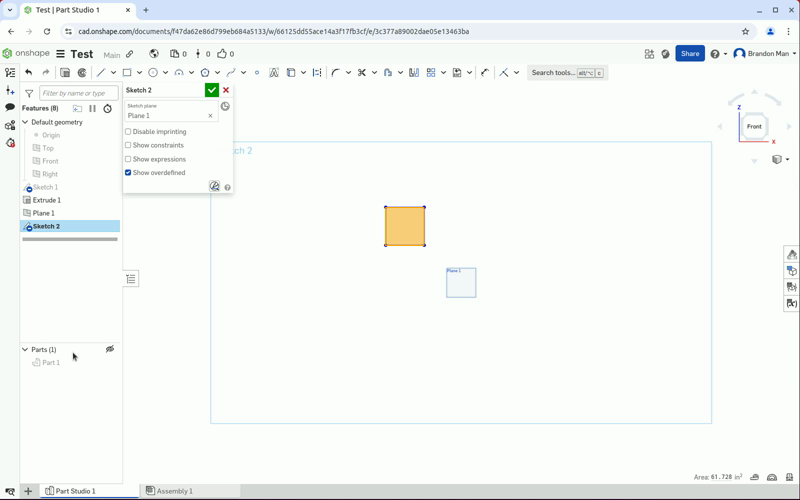
key(shift+e)
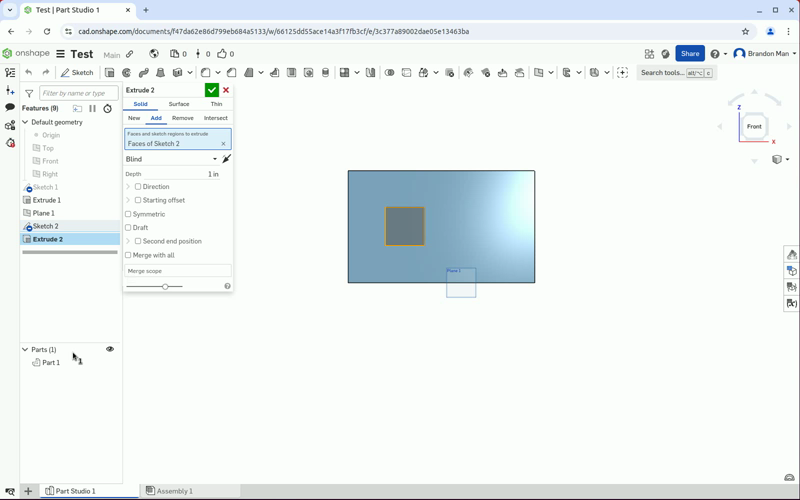
mouse_move(143, 106)
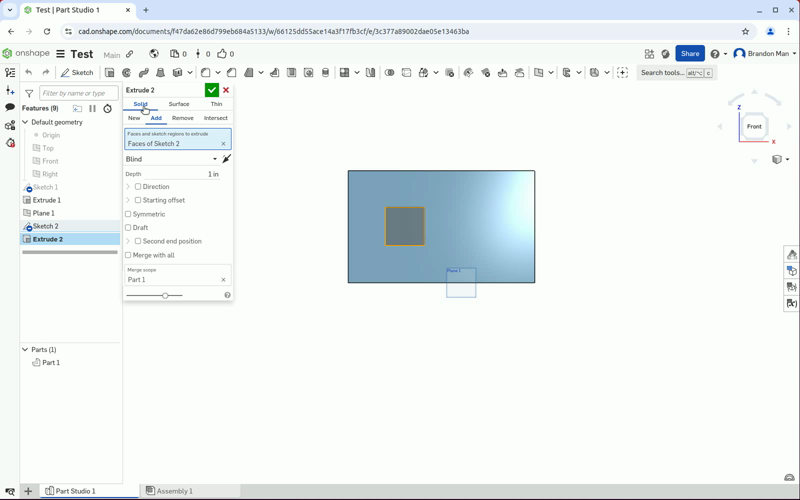
click(143, 106)
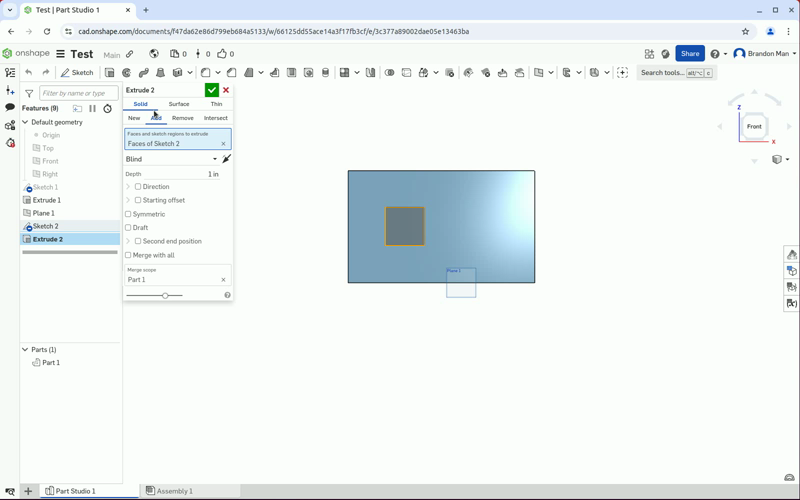
mouse_move(186, 120)
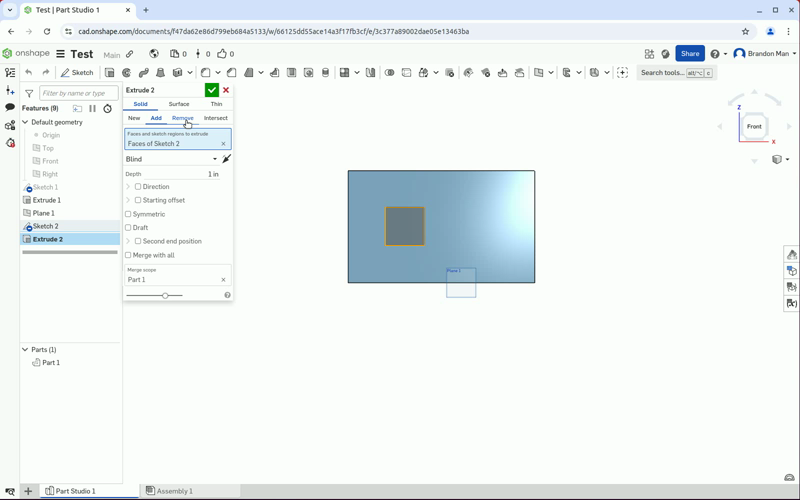
click(186, 120)
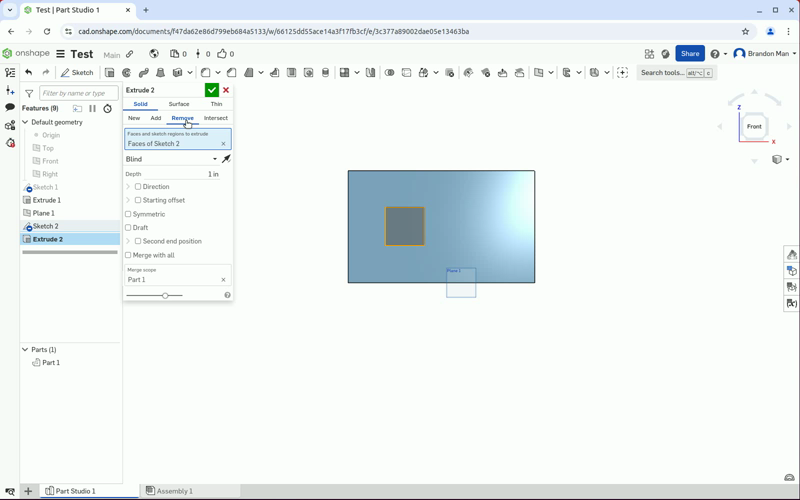
key(tab, 4)
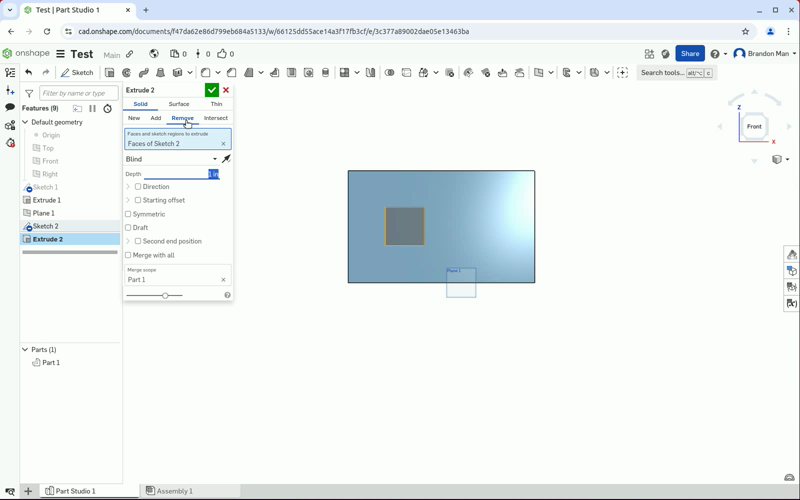
text(15.405)
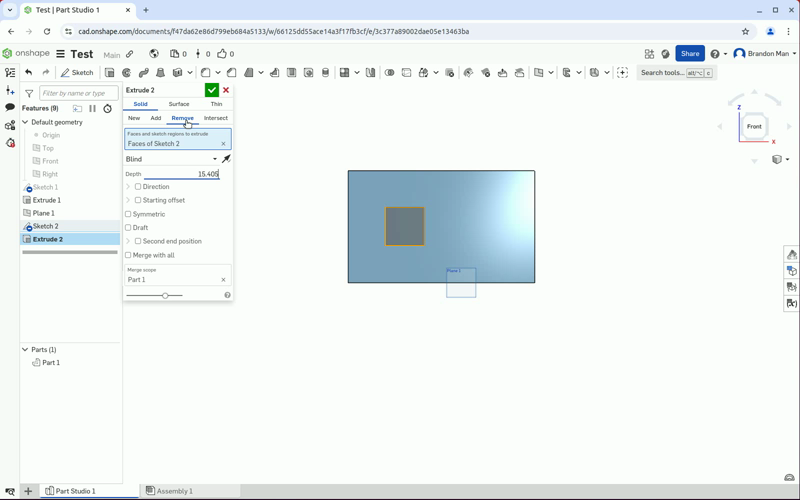
key(tab, 6)
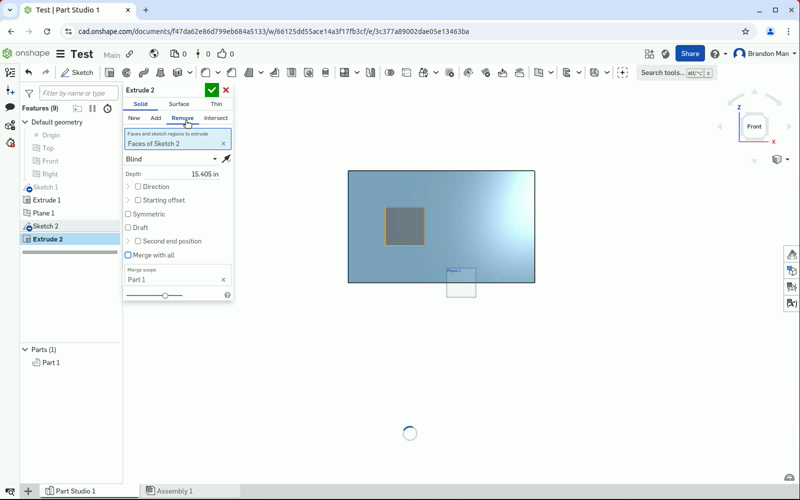
key(space)
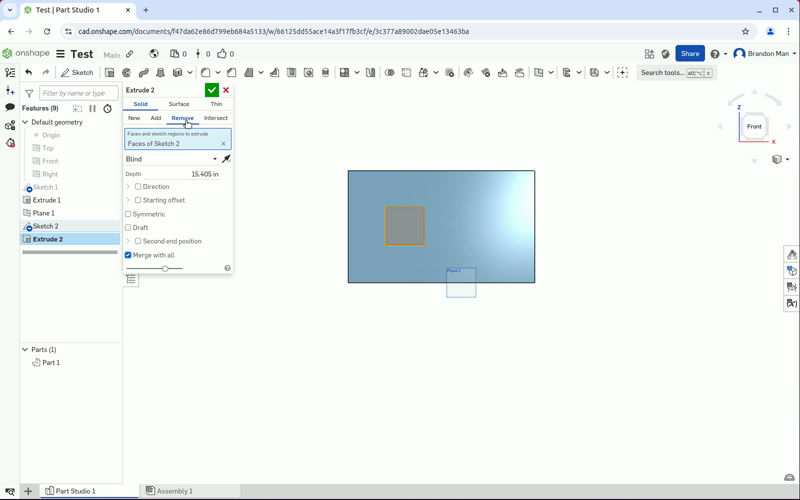
key(enter)
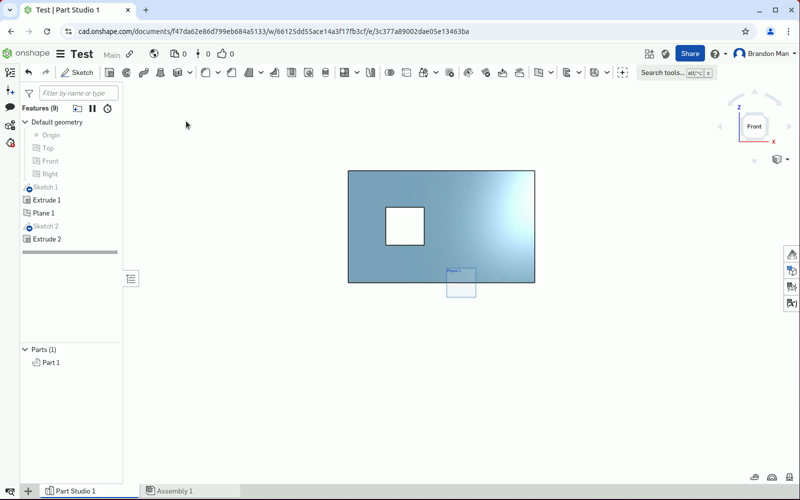
key(shift+h)
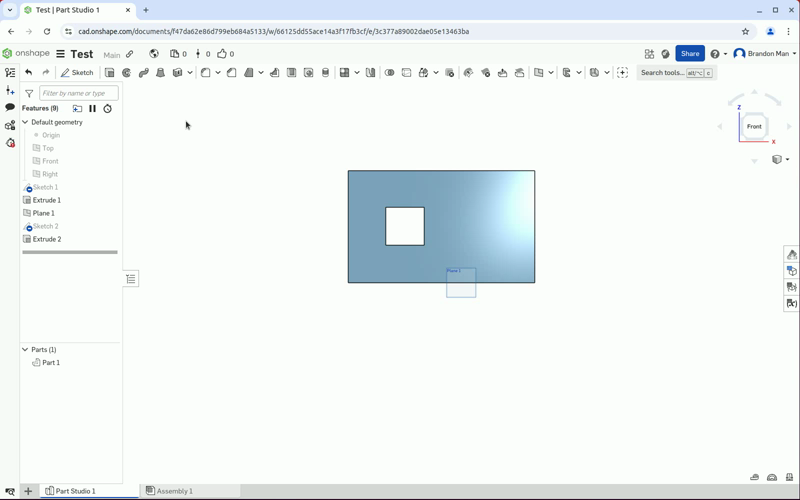
key(shift+h)
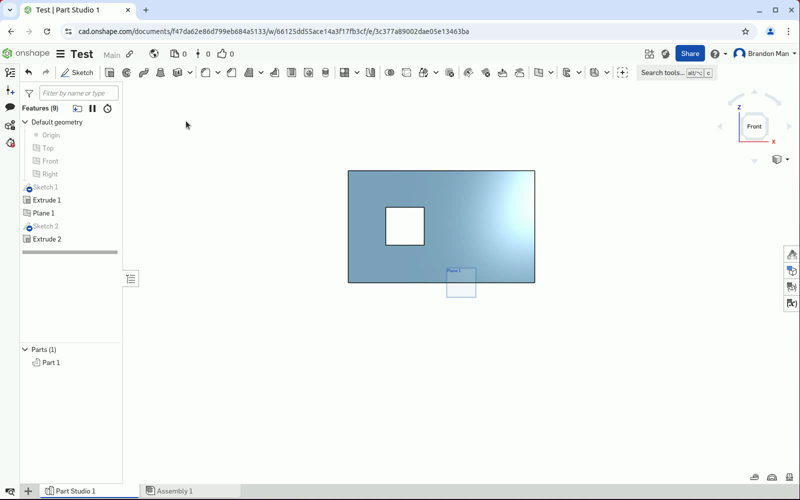
mouse_move(73, 189)
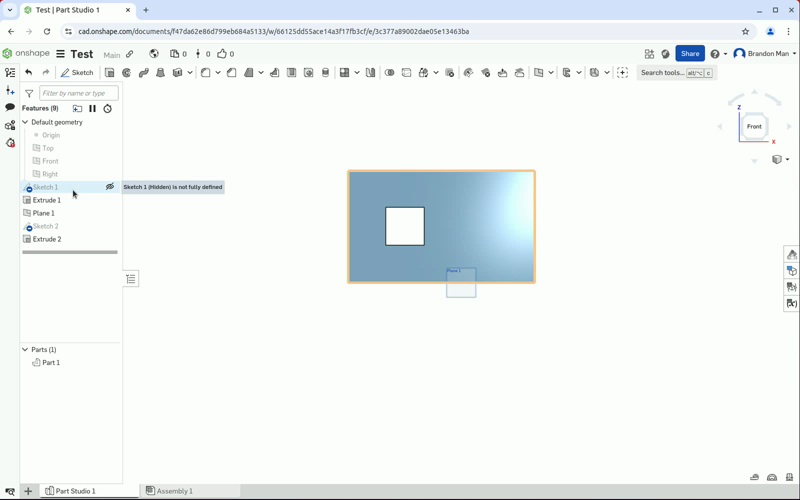
click(73, 189)
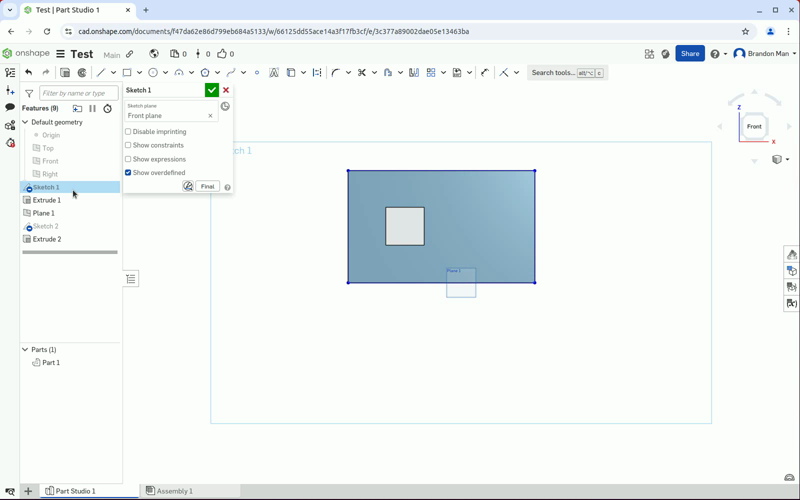
mouse_move(229, 92)
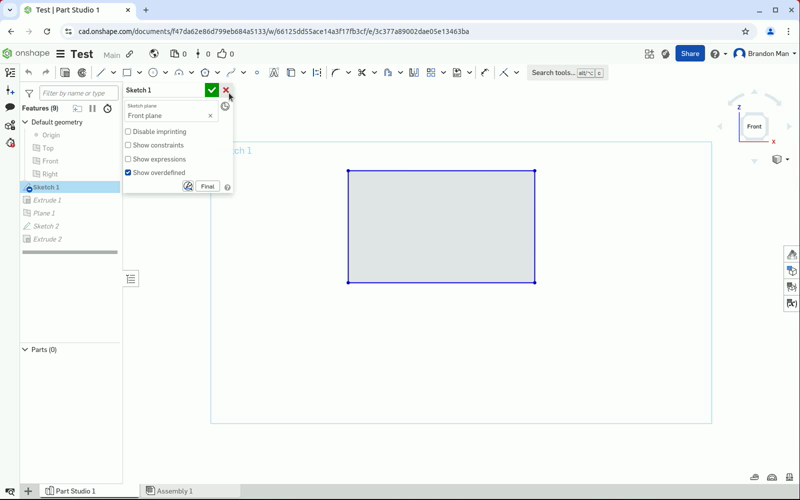
click(229, 92)
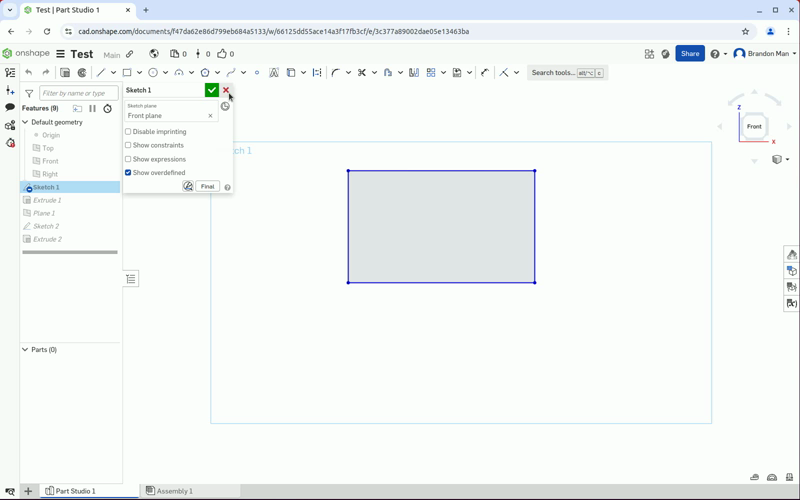
key(shift+s)
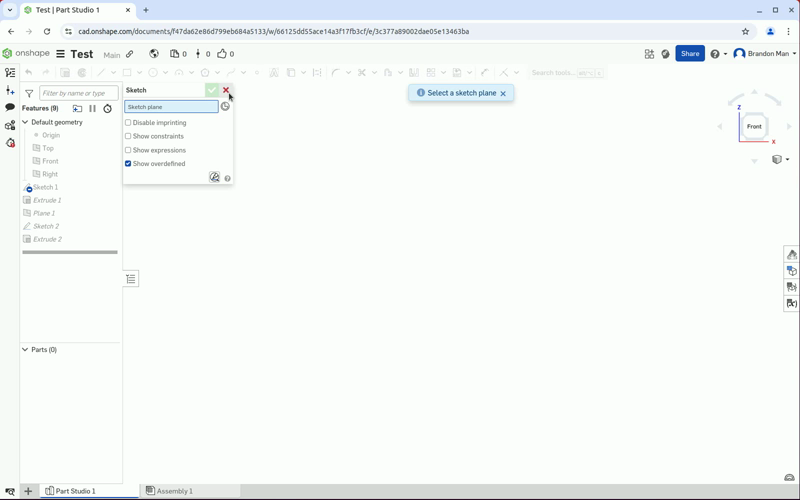
mouse_move(73, 215)
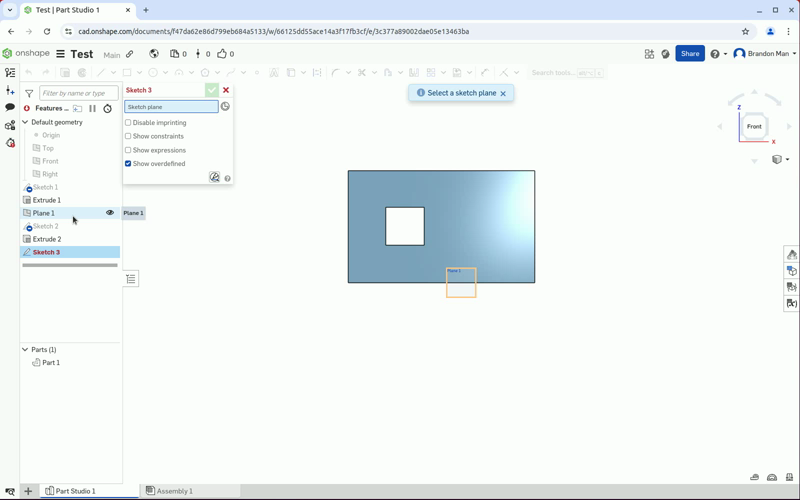
click(73, 215)
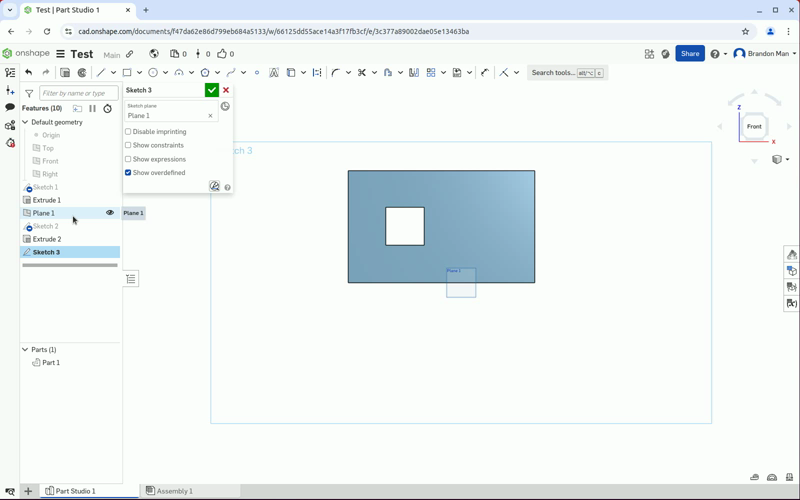
mouse_move(73, 352)
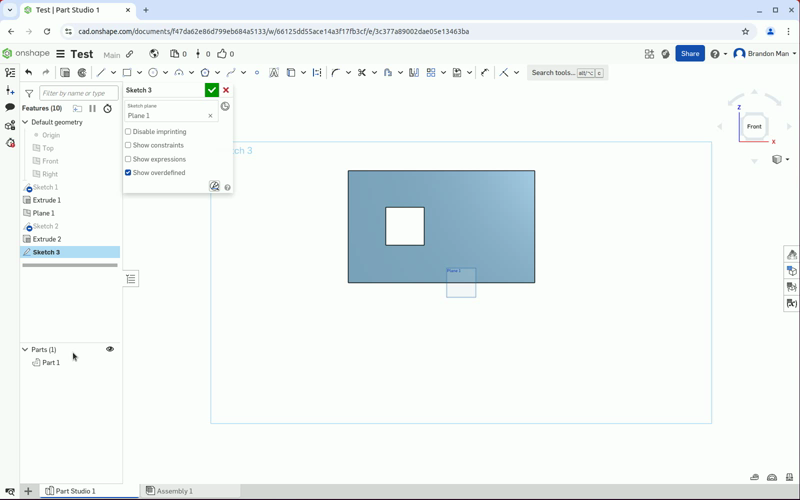
key(y)
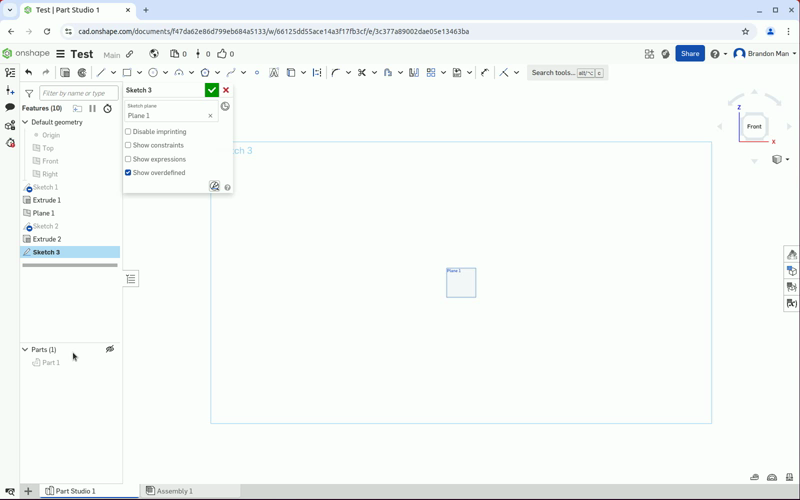
key(c)
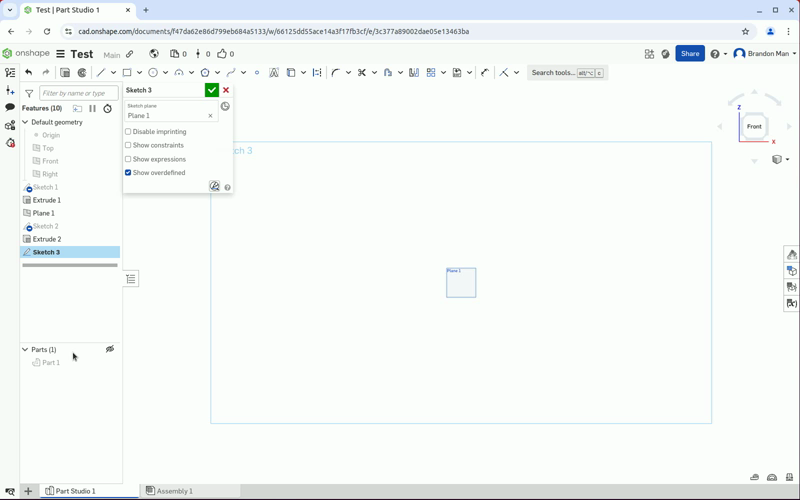
key_down(shift)
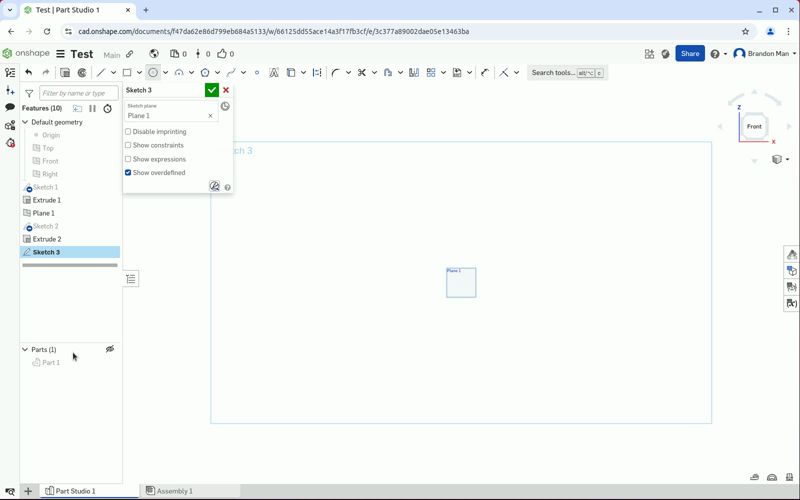
mouse_move(480, 226)
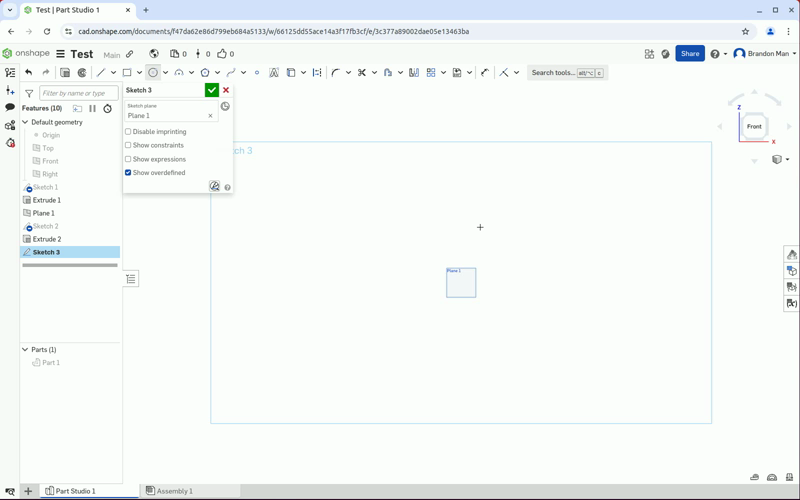
click(480, 226)
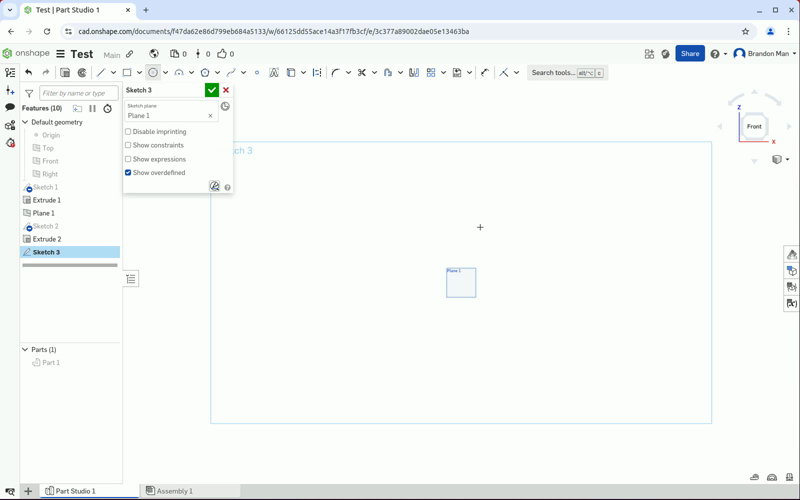
key_up(shift)
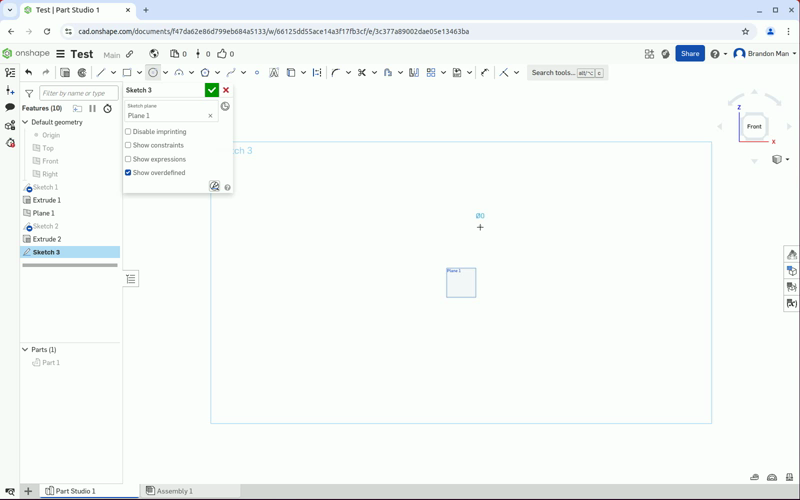
mouse_move(499, 226)
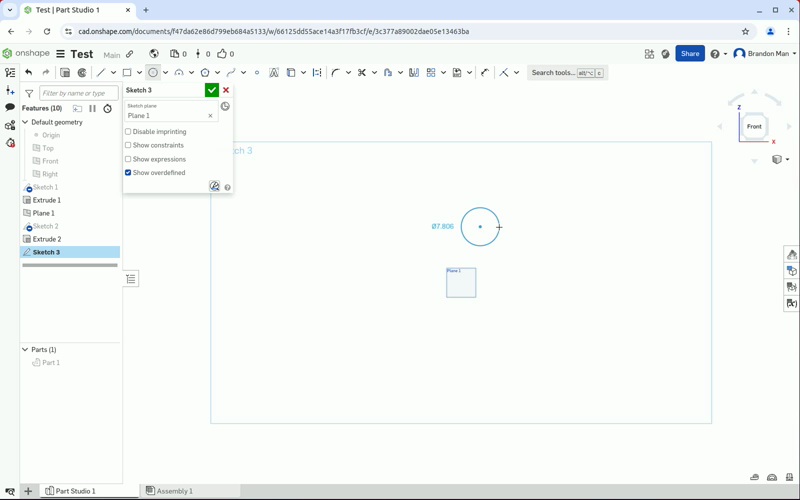
click(499, 226)
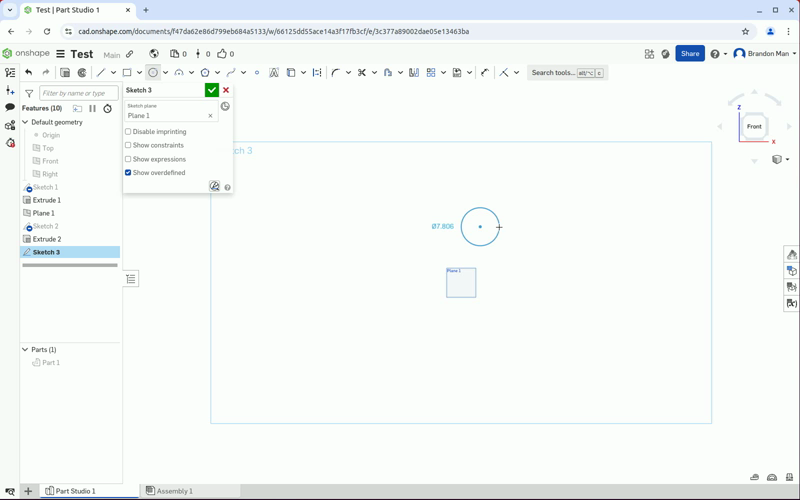
key(esc)
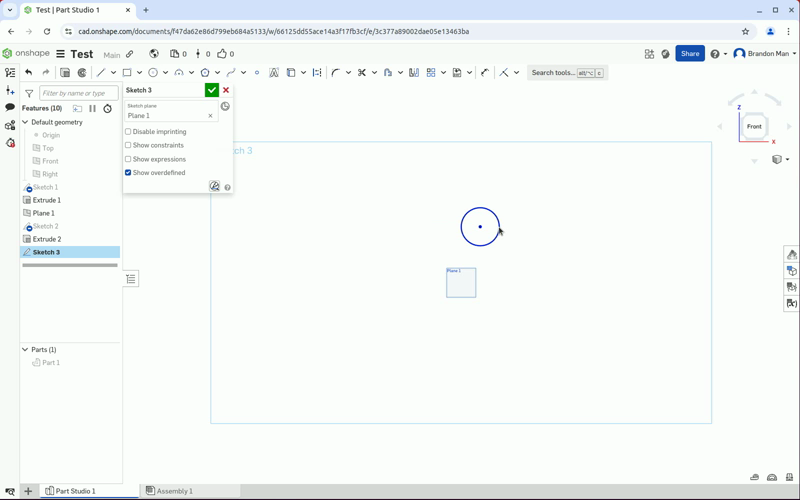
mouse_move(479, 210)
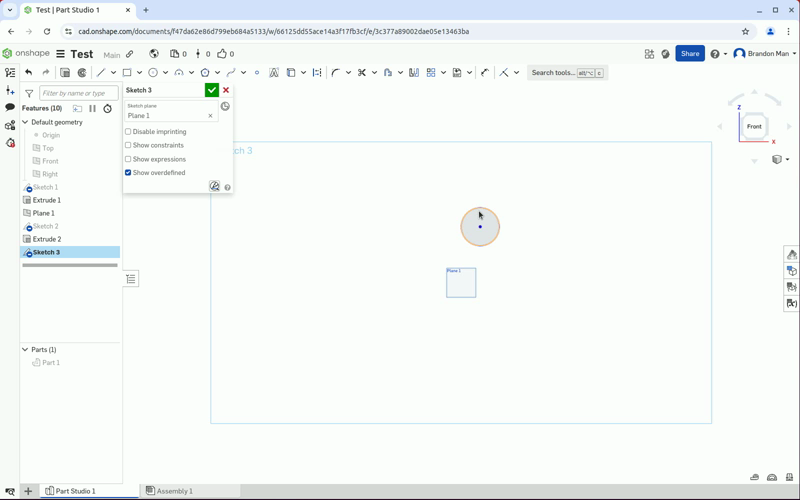
scroll(6)
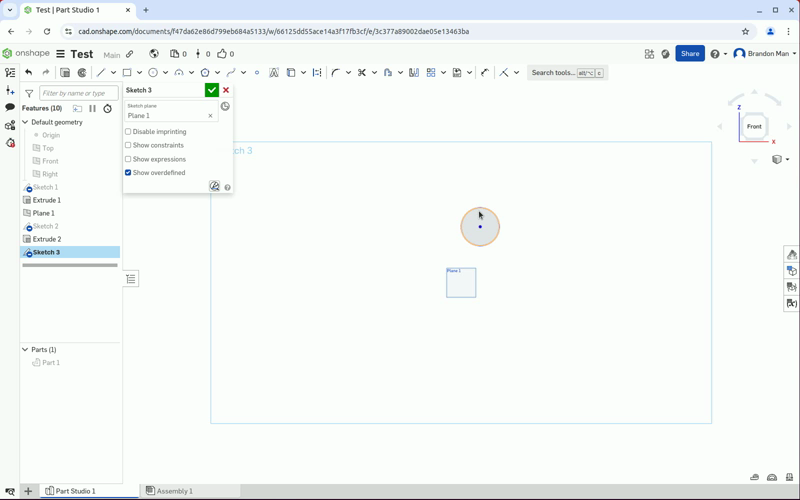
scroll(6)
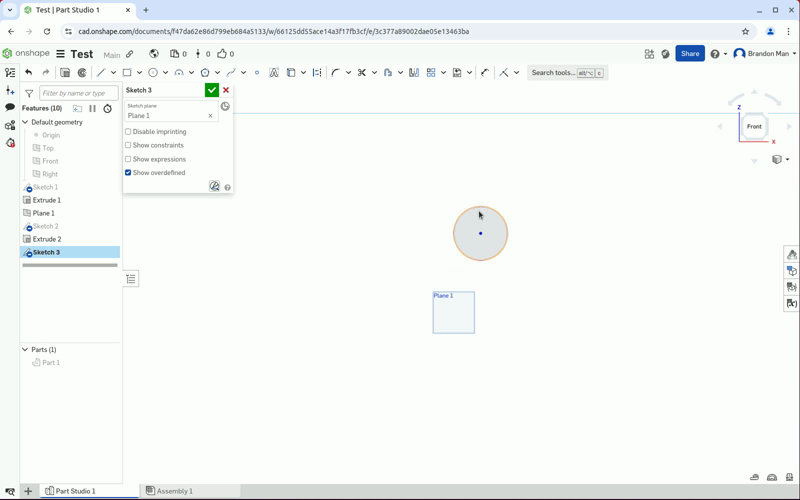
scroll(6)
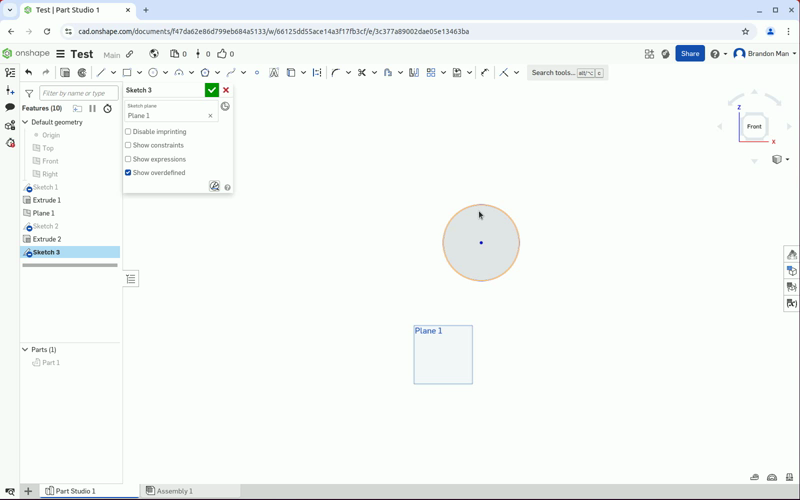
scroll(6)
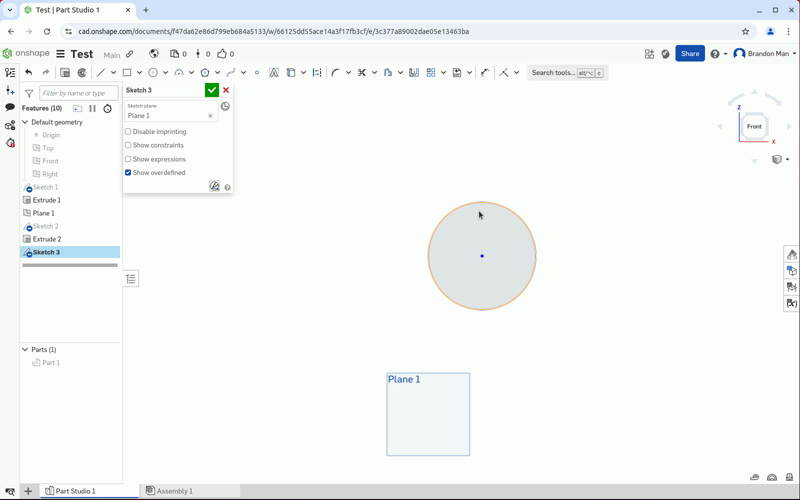
scroll(6)
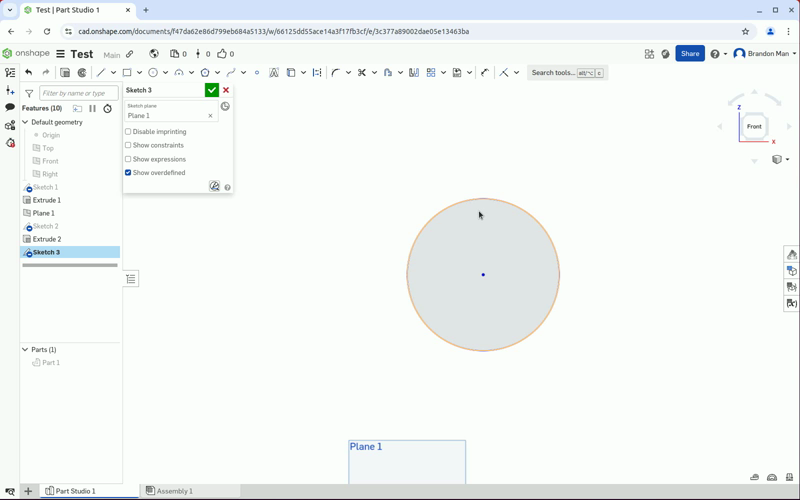
scroll(6)
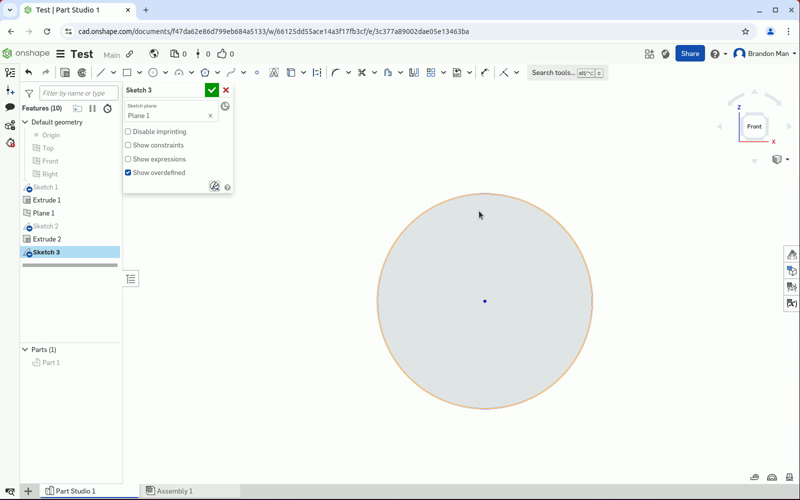
scroll(6)
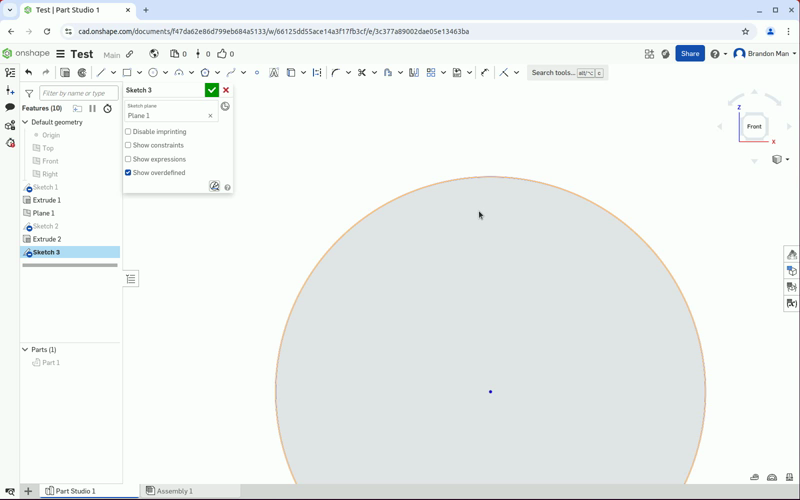
click(479, 210)
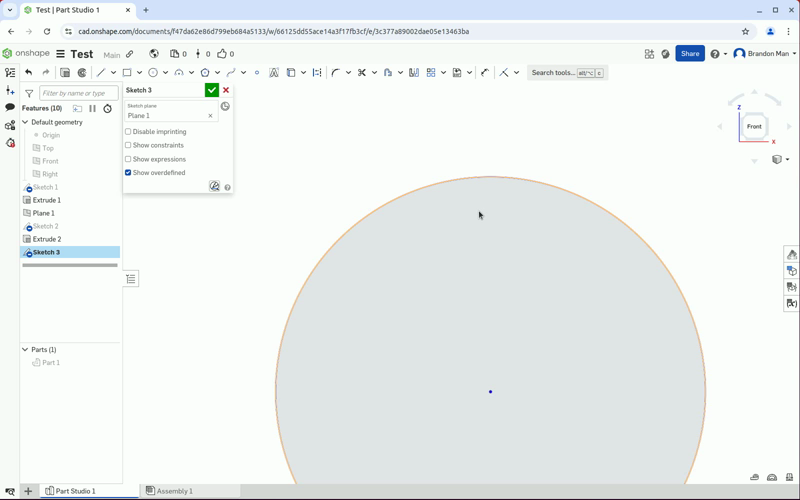
scroll(-6)
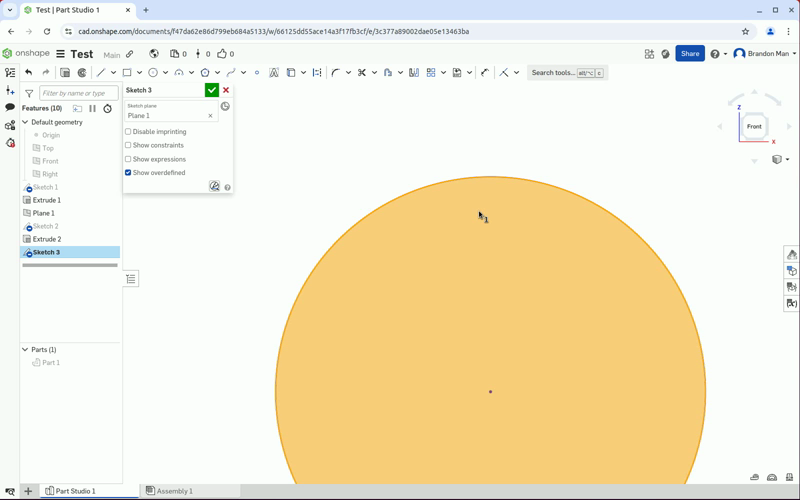
scroll(-6)
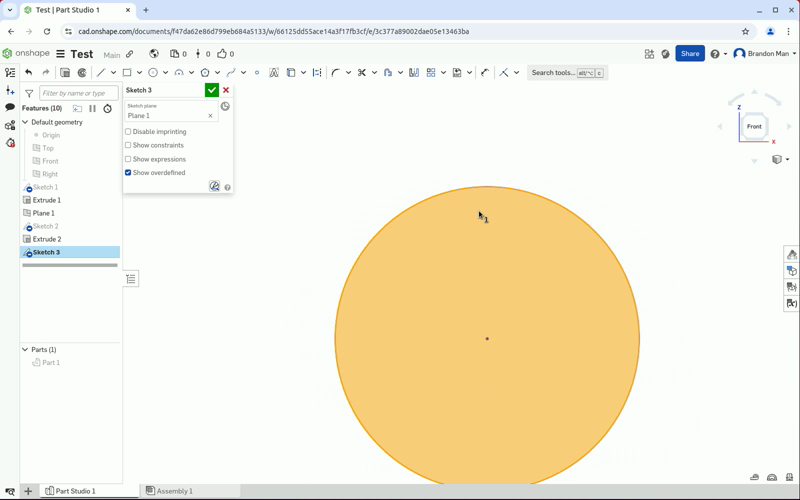
scroll(-6)
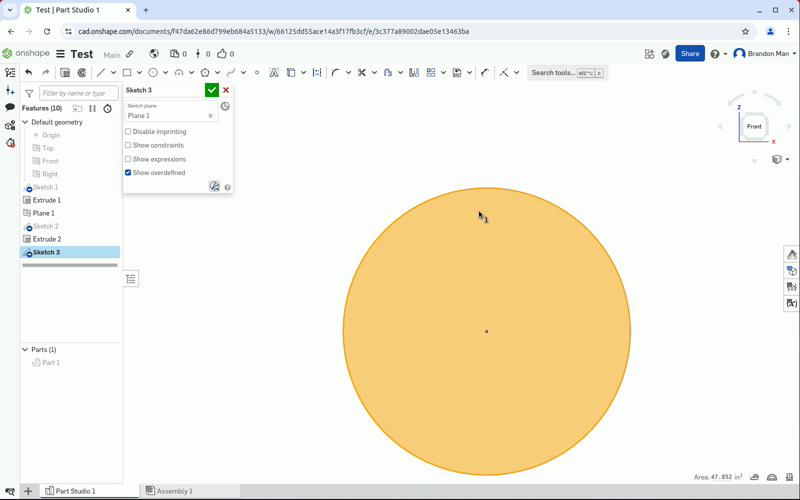
scroll(-6)
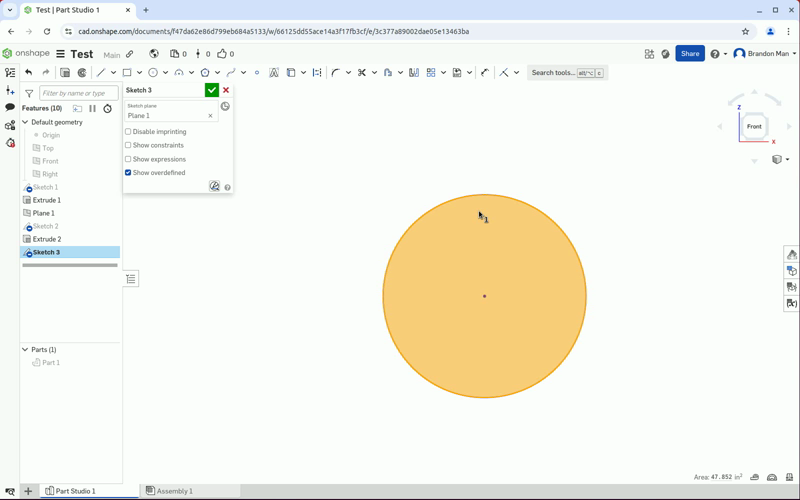
scroll(-6)
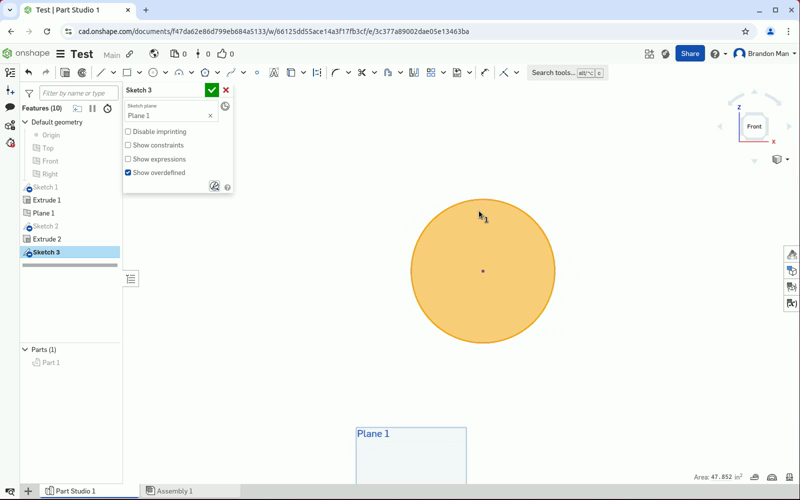
scroll(-6)
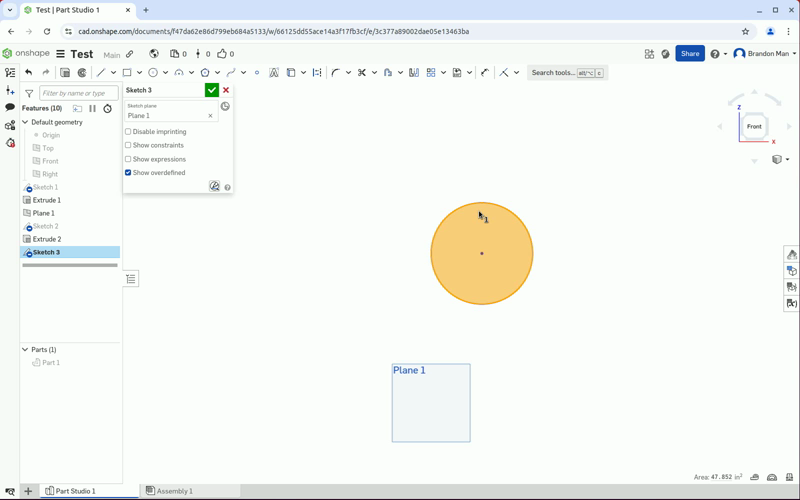
scroll(-6)
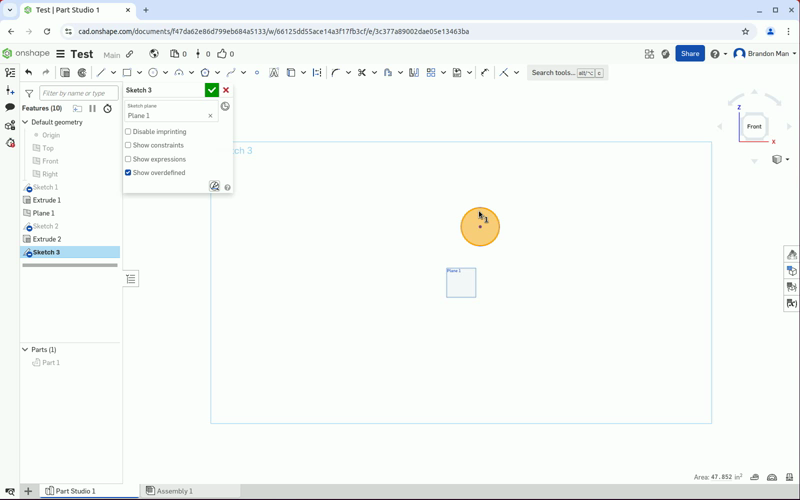
mouse_move(73, 352)
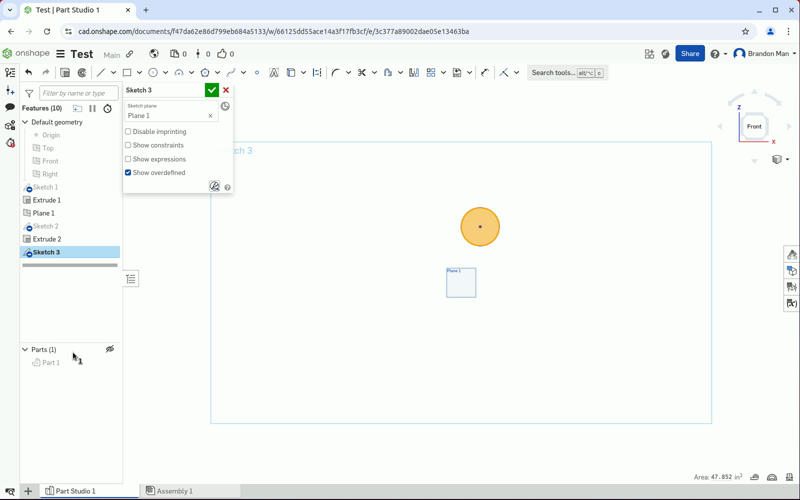
key(shift+y)
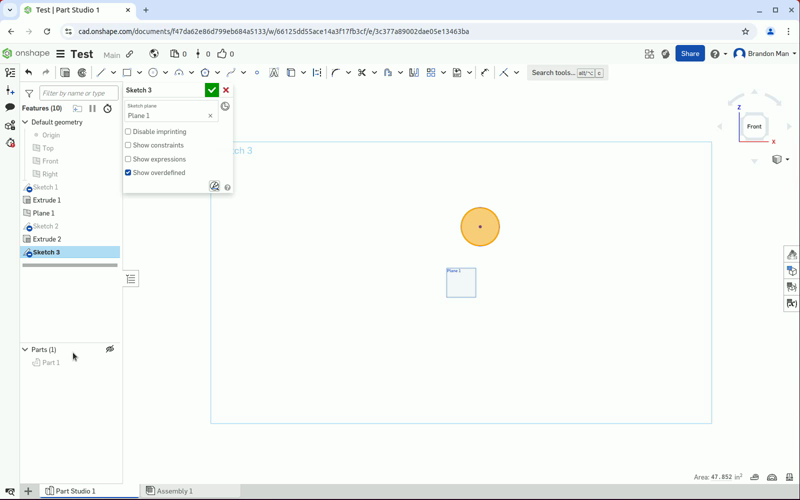
key(shift+e)
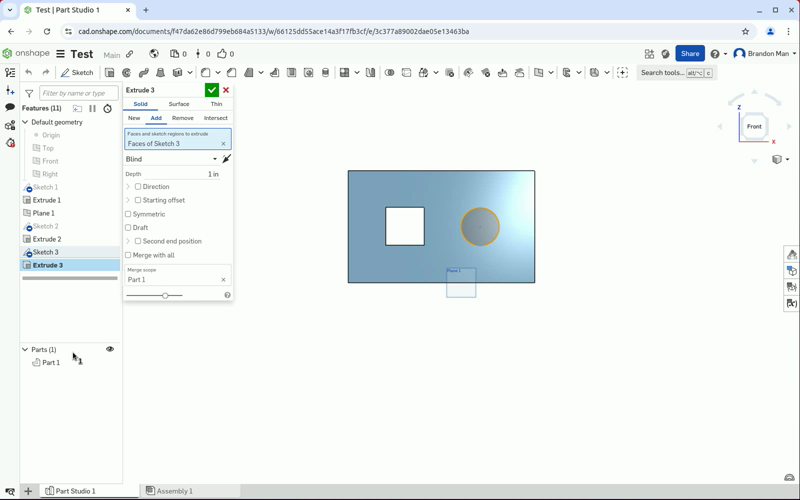
mouse_move(143, 106)
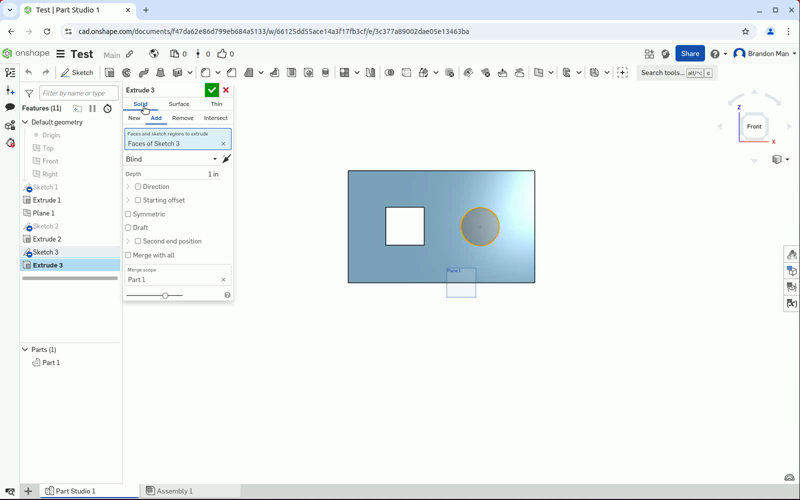
click(143, 106)
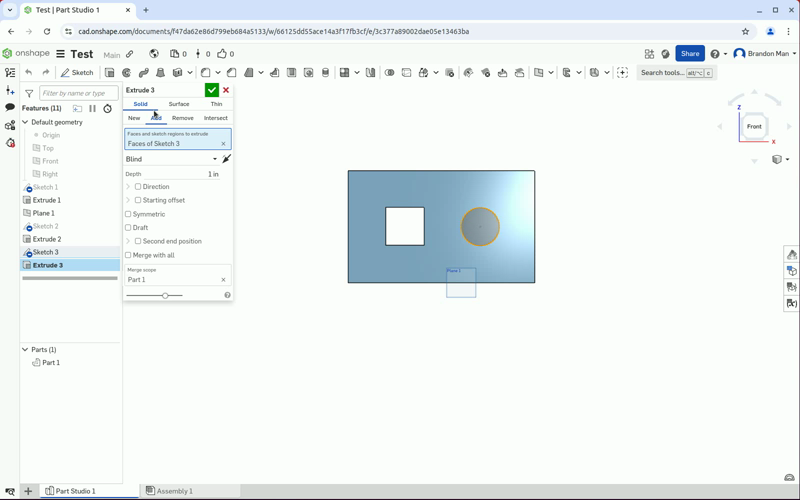
mouse_move(186, 120)
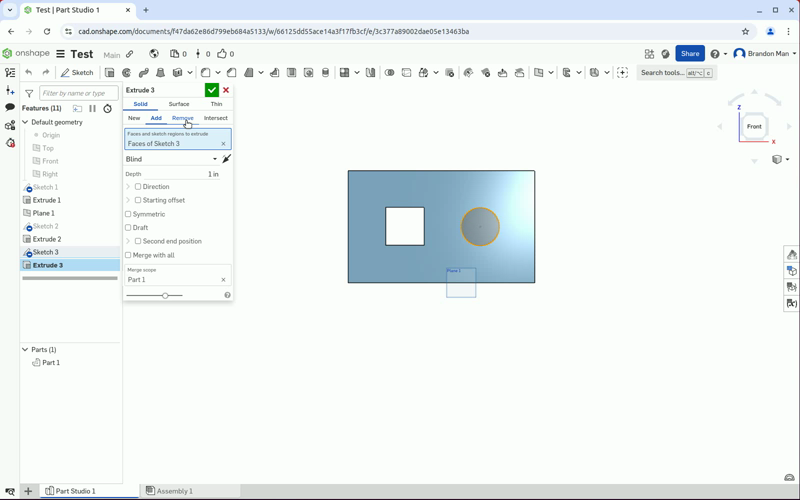
click(186, 120)
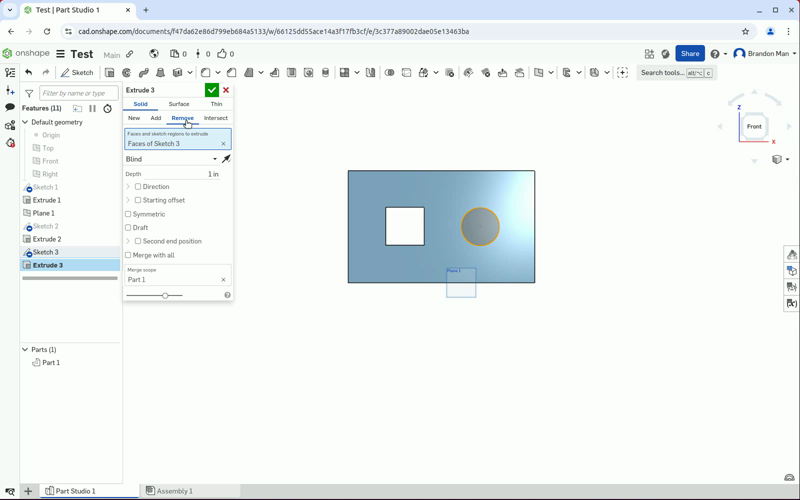
key(tab, 4)
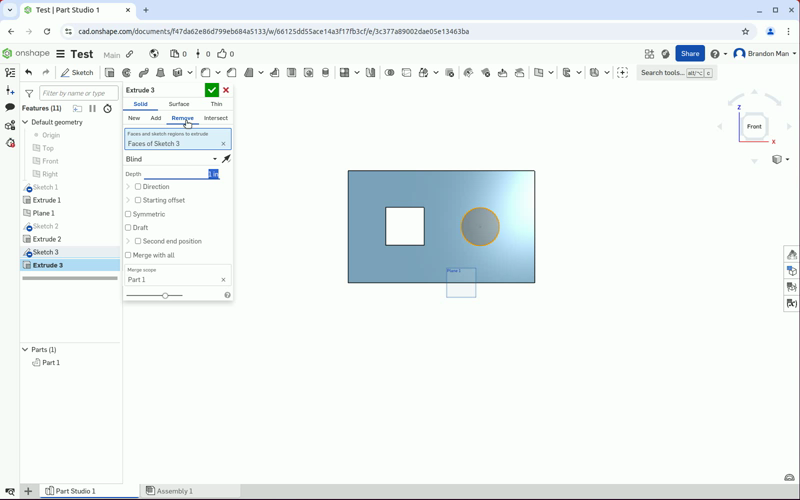
text(15.405)
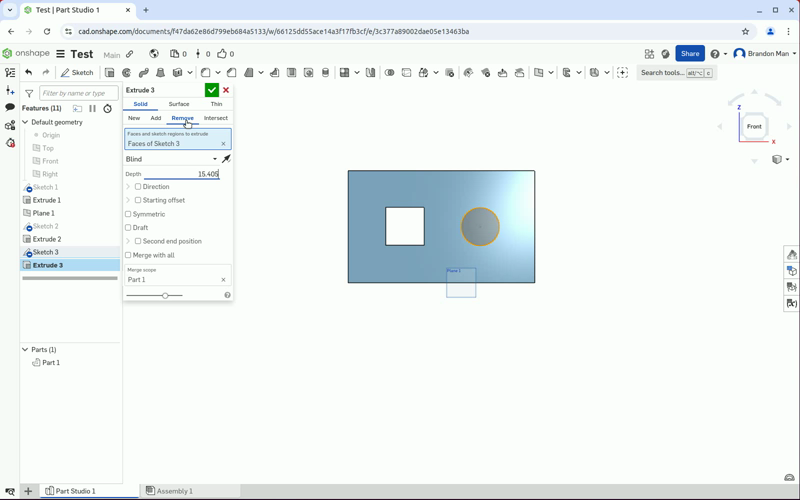
key(tab, 6)
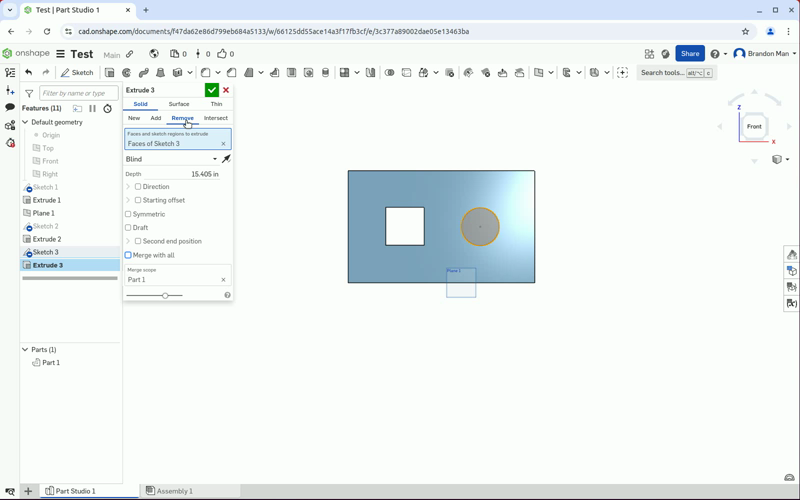
key(space)
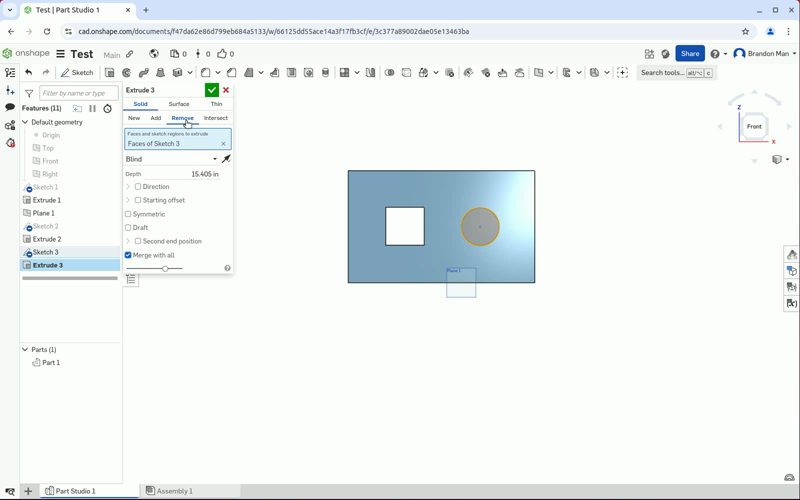
key(enter)
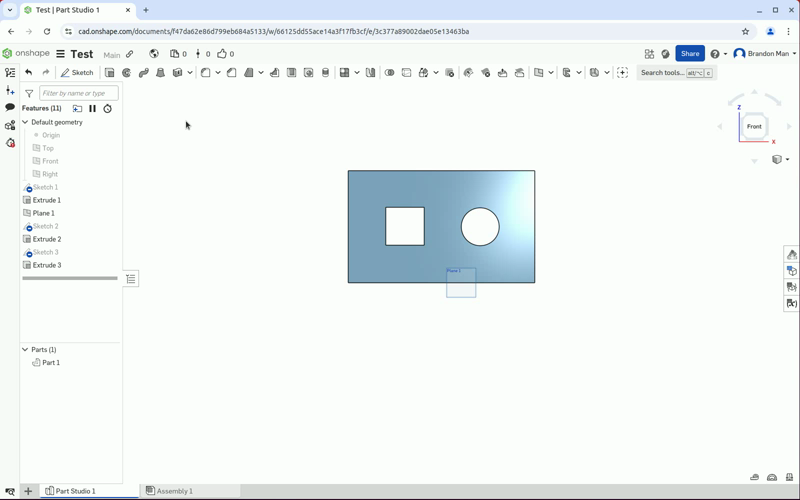
key(shift+h)
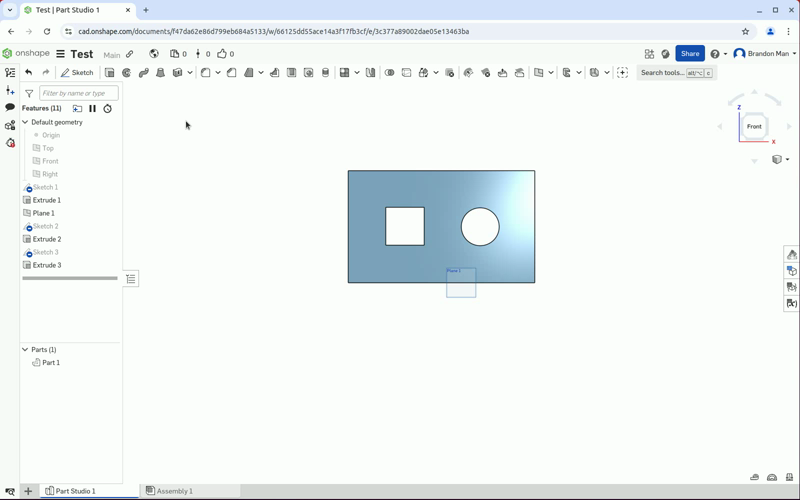
key(shift+h)
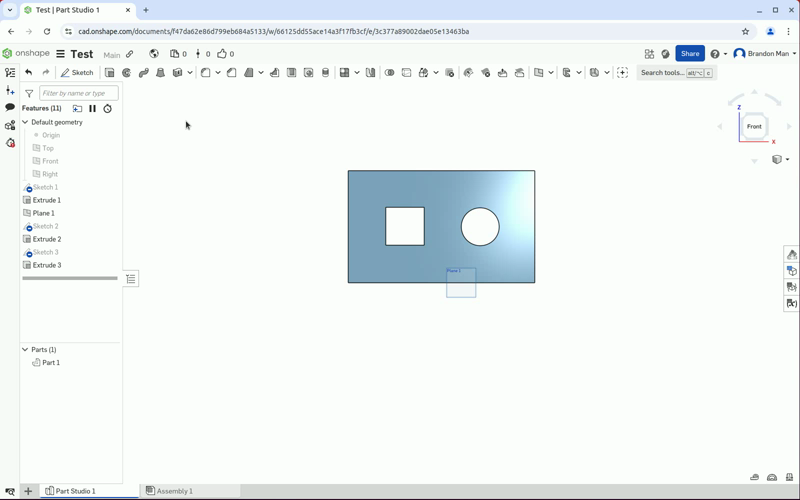
key(shift+7)
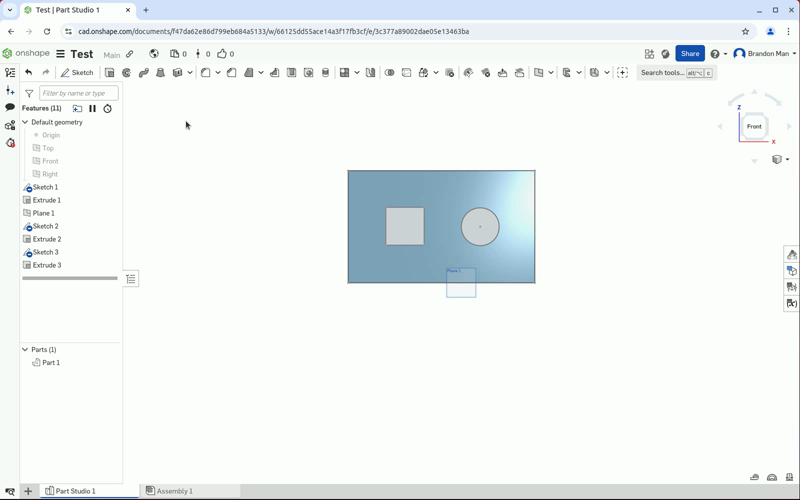
key(left, 2)
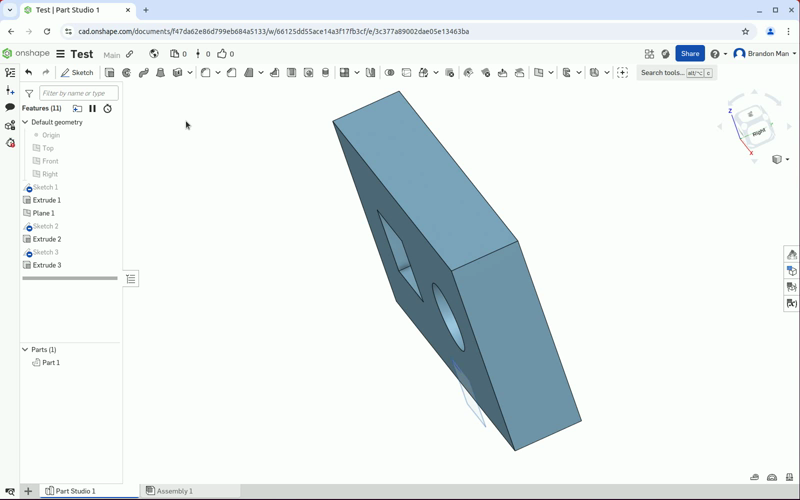
key(down, 2)
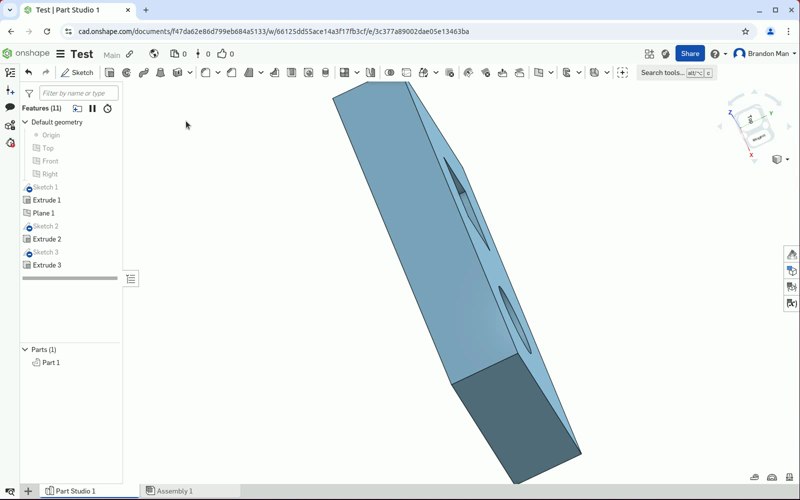
key(up, 2)
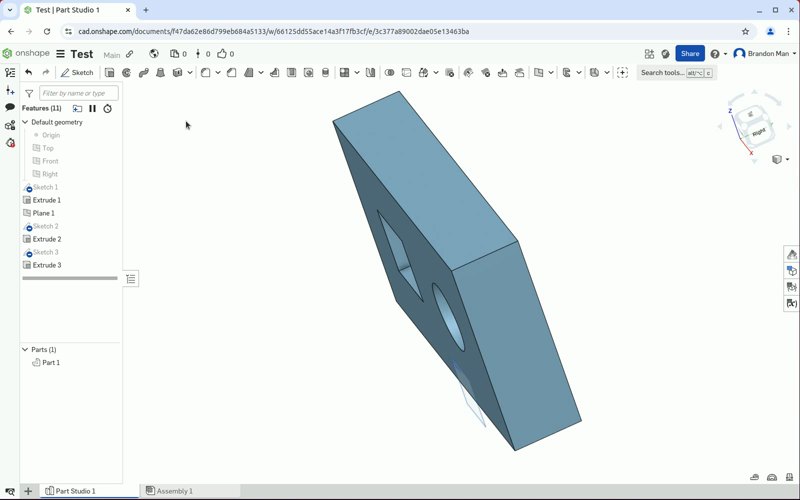
key(right, 2)
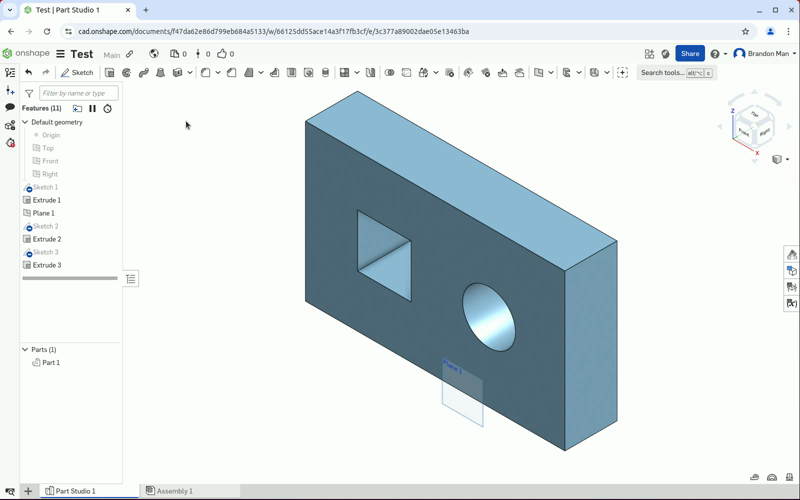
mouse_move(73, 189)
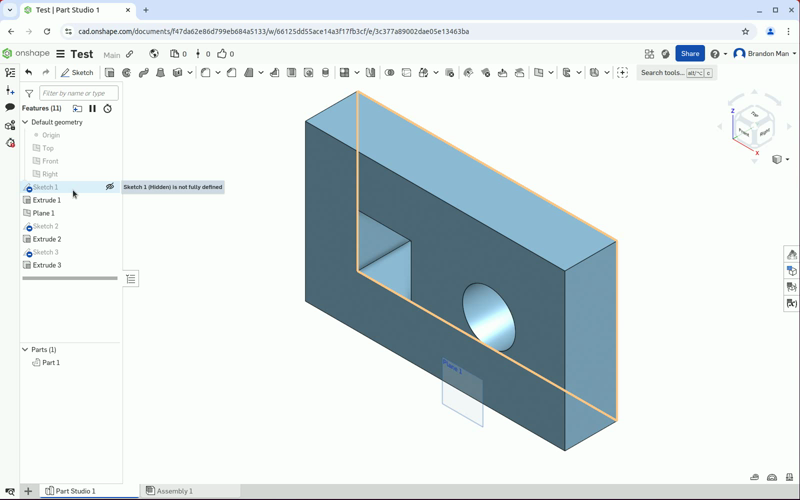
click(73, 189)